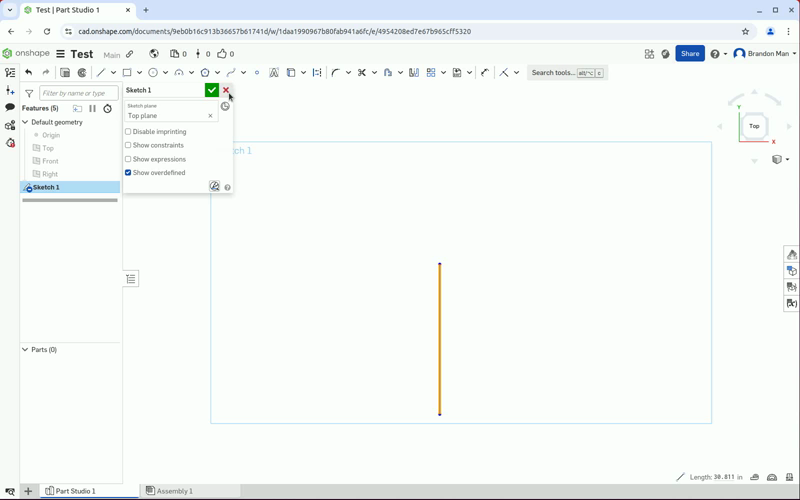
key(shift+h)
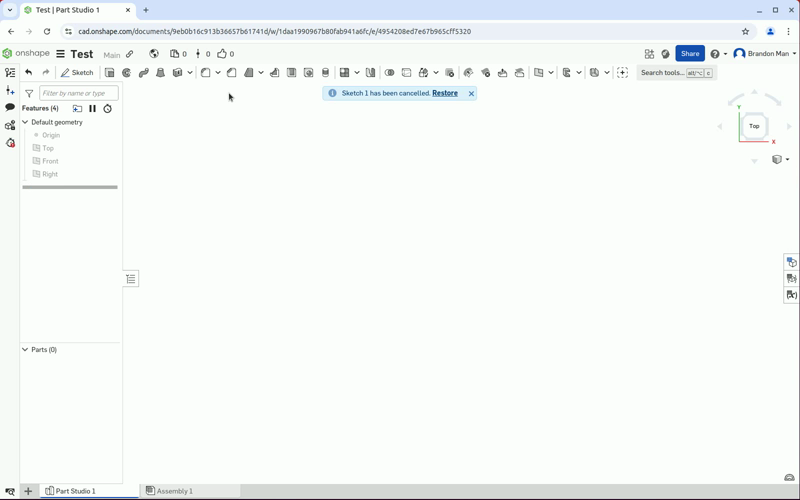
mouse_move(73, 352)
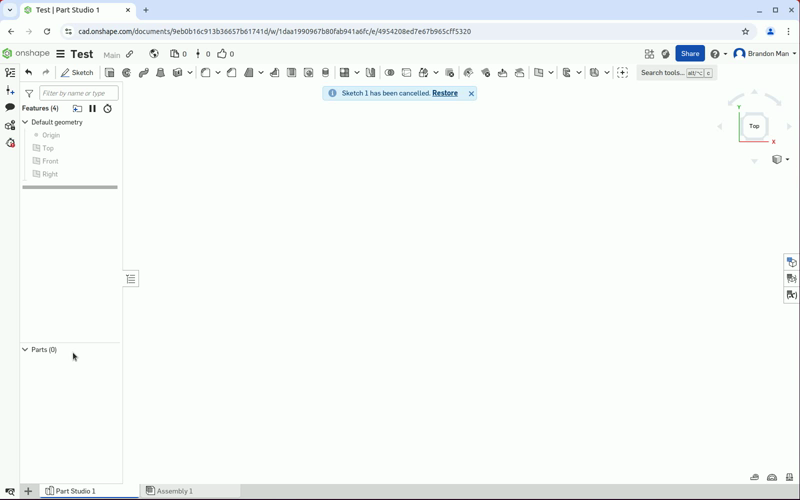
key(y)
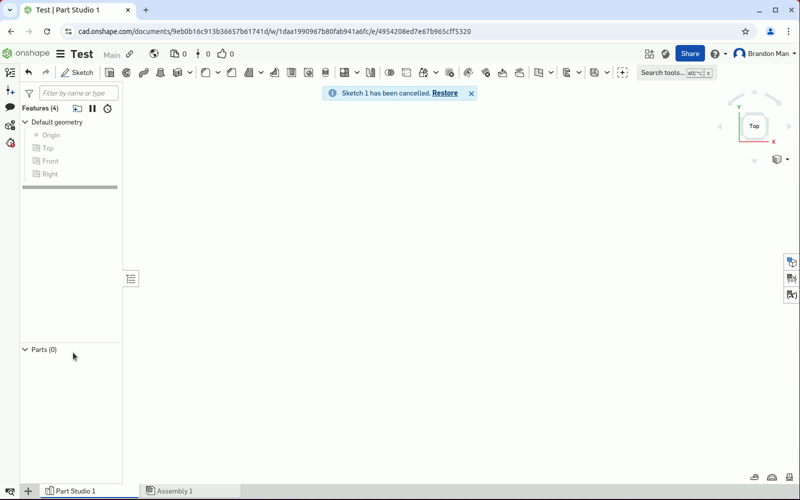
key(shift+p)
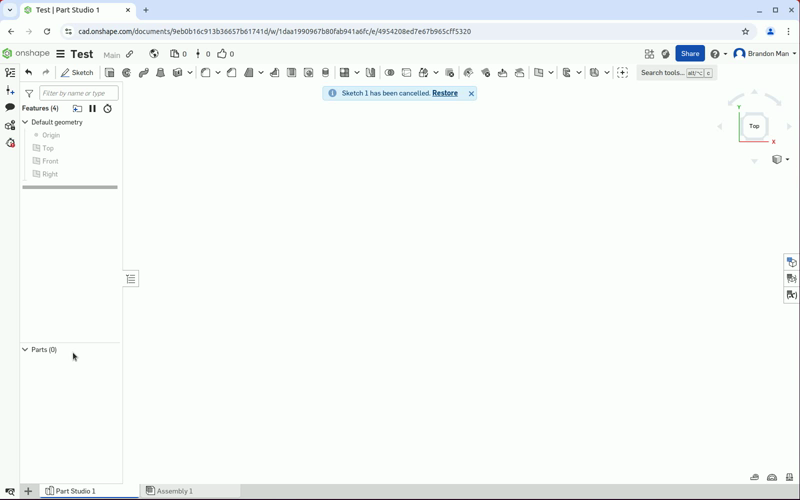
key(space)
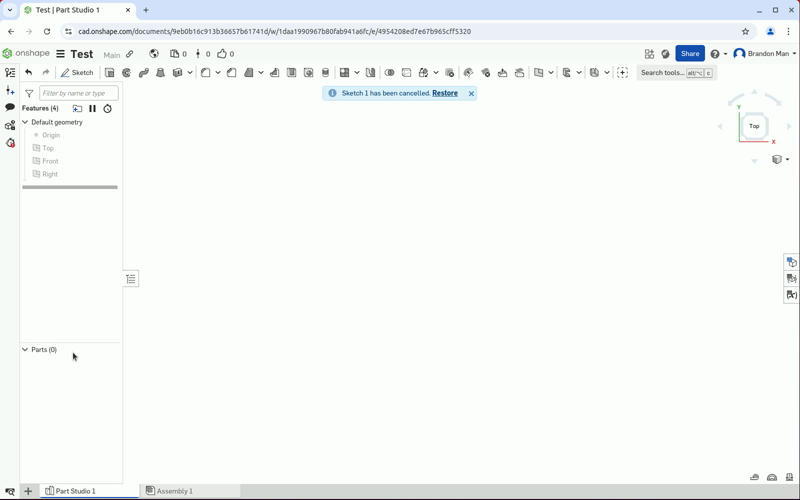
key_down(shift)
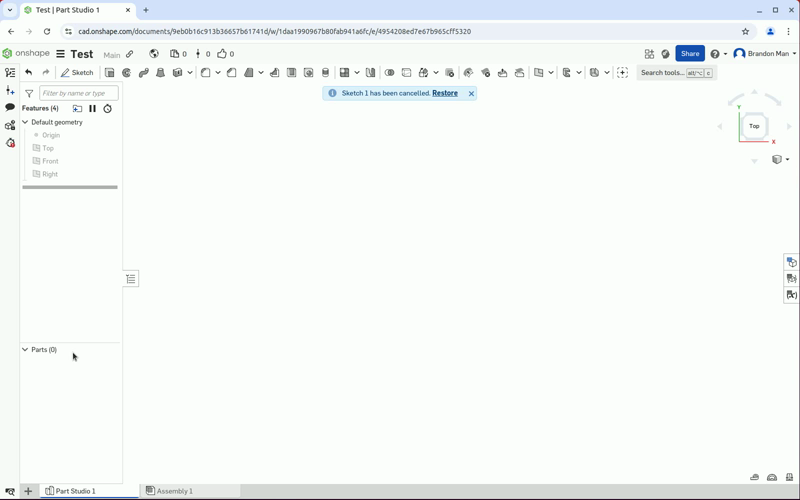
key(up)
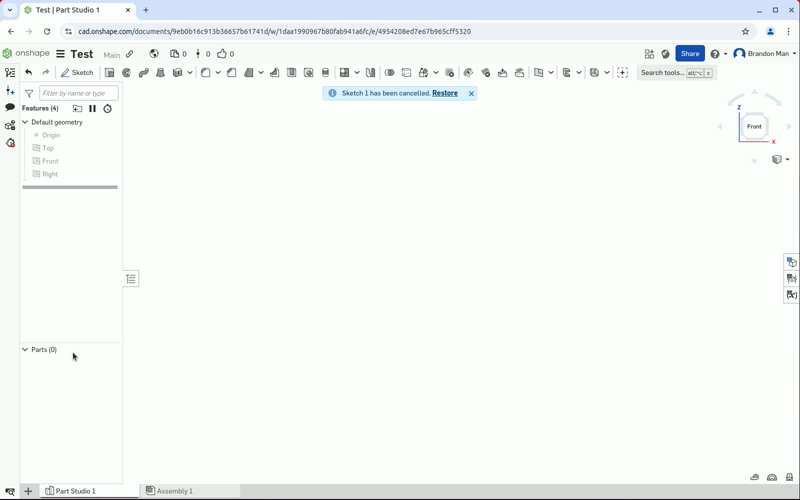
key_up(shift)
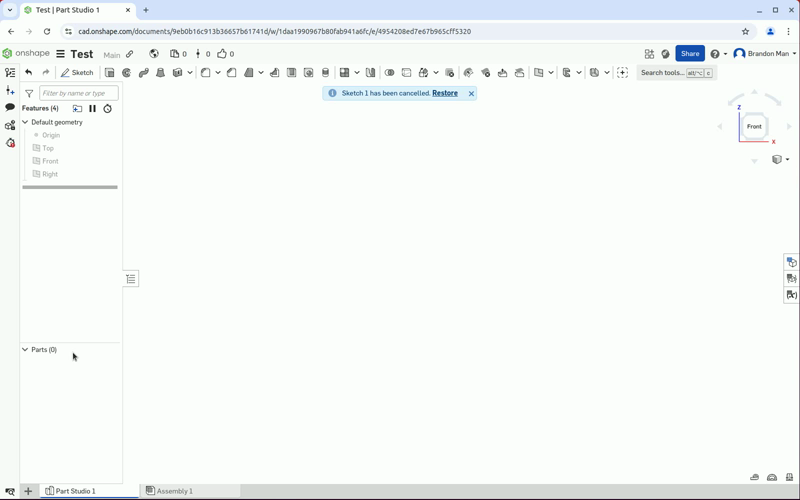
mouse_move(73, 352)
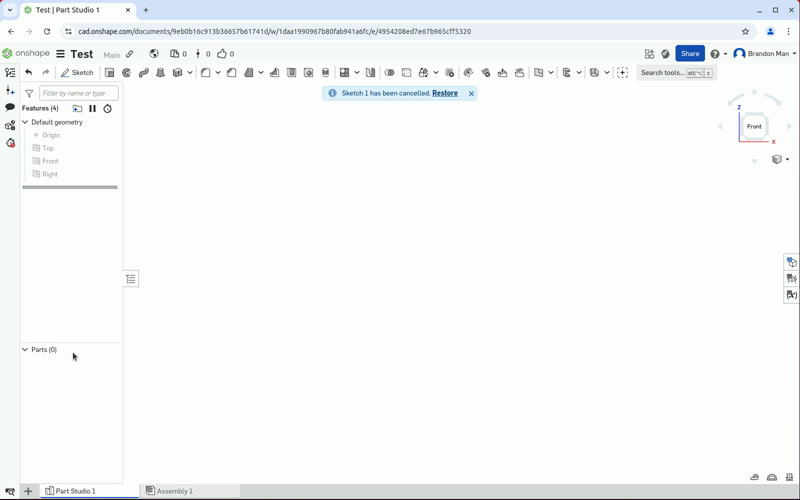
key(shift+y)
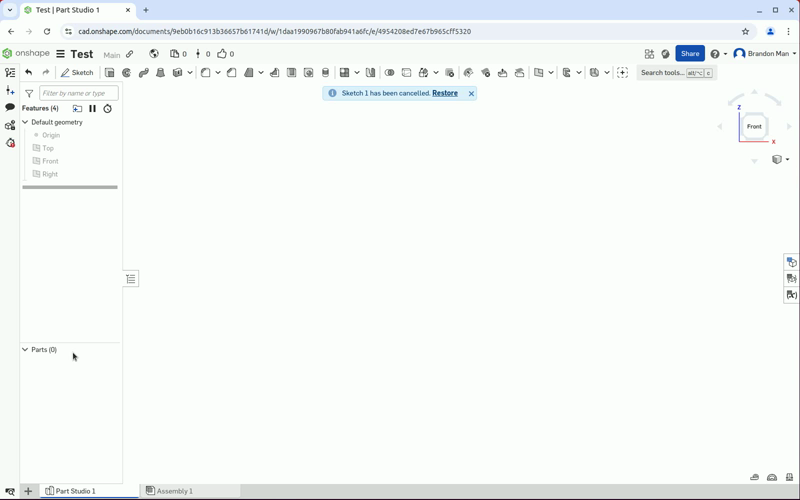
key(shift+s)
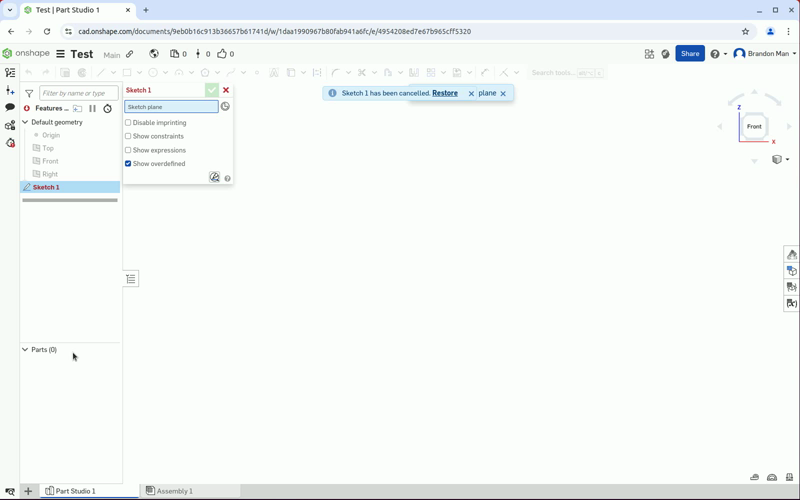
mouse_move(73, 163)
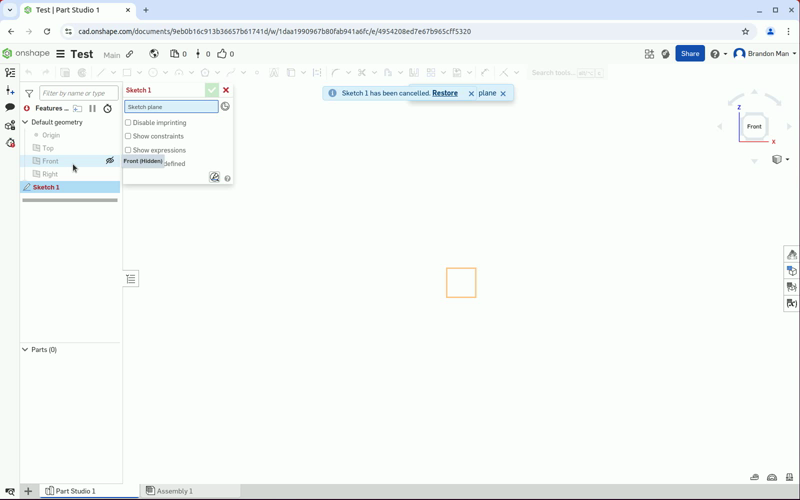
click(73, 163)
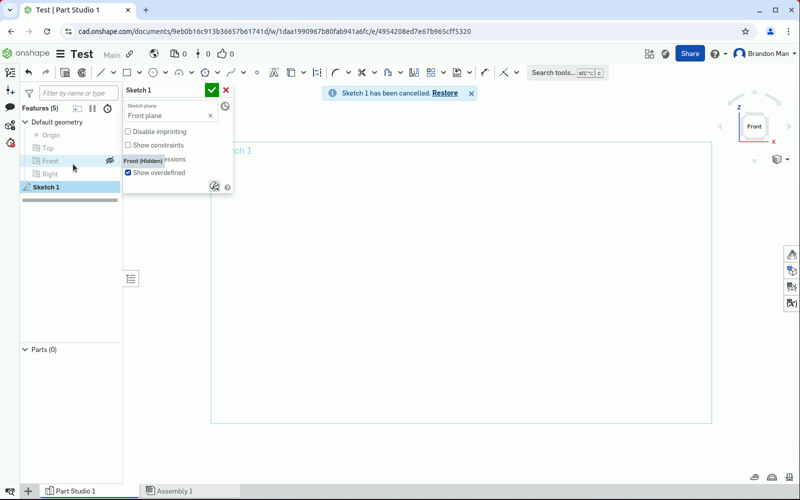
mouse_move(73, 352)
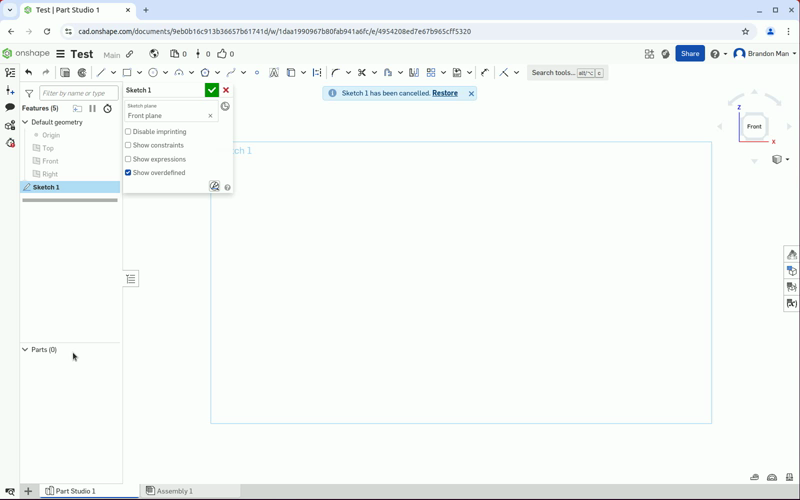
key(y)
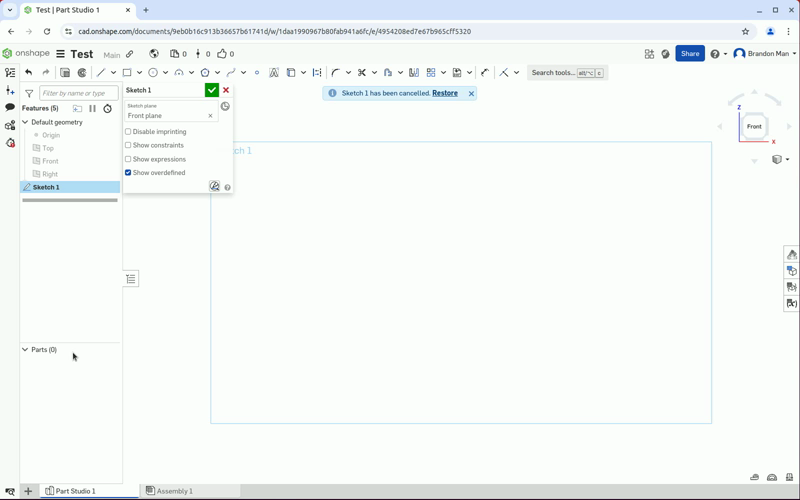
key(c)
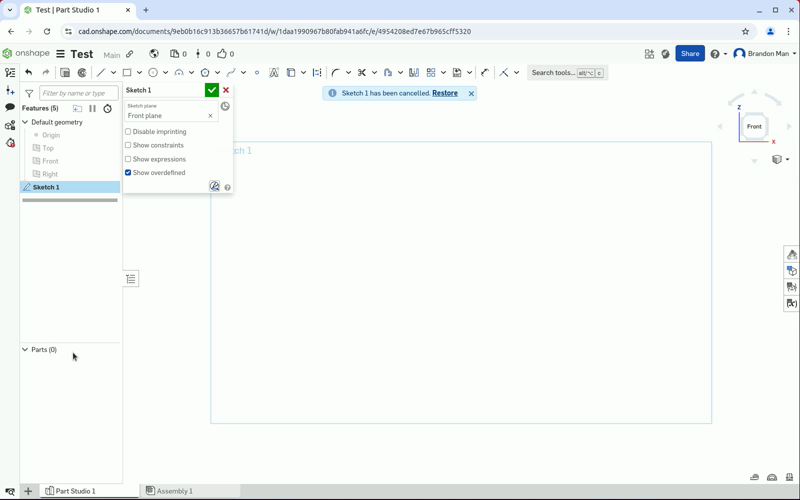
key_down(shift)
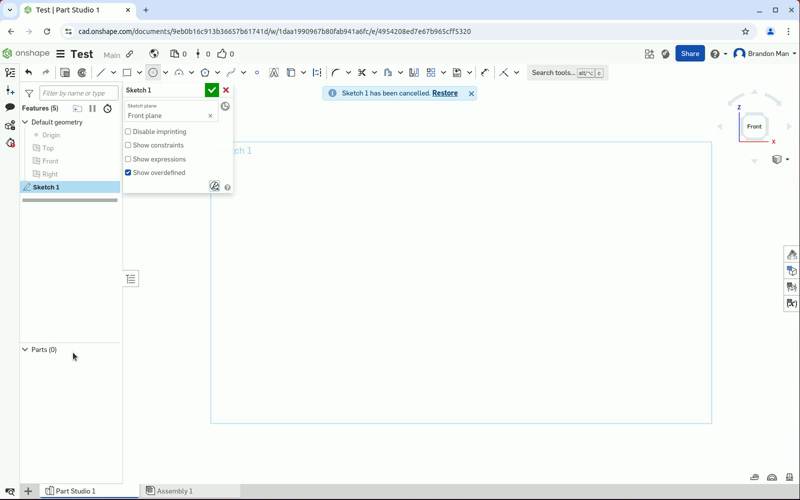
mouse_move(461, 282)
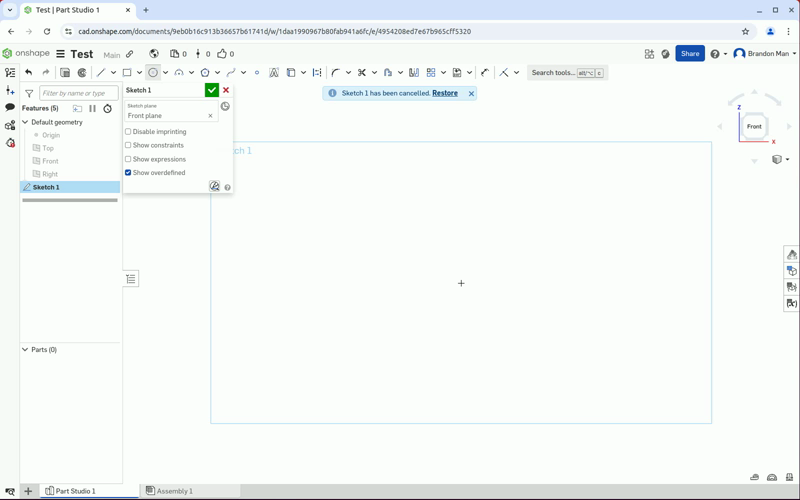
click(461, 282)
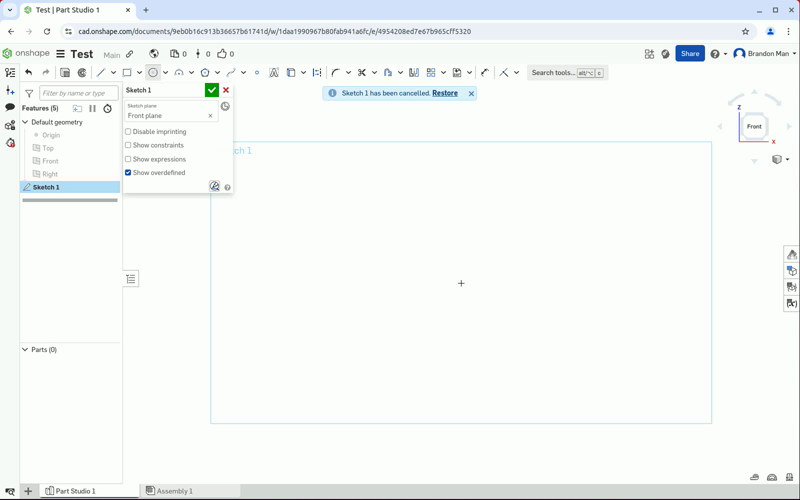
key_up(shift)
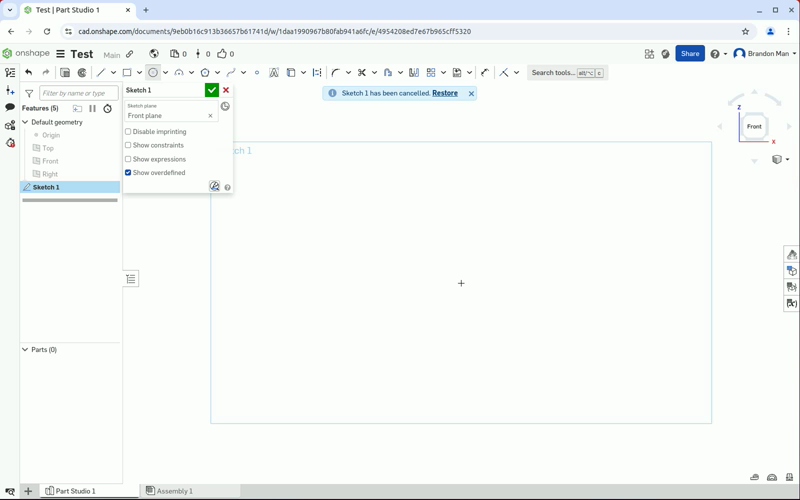
mouse_move(498, 282)
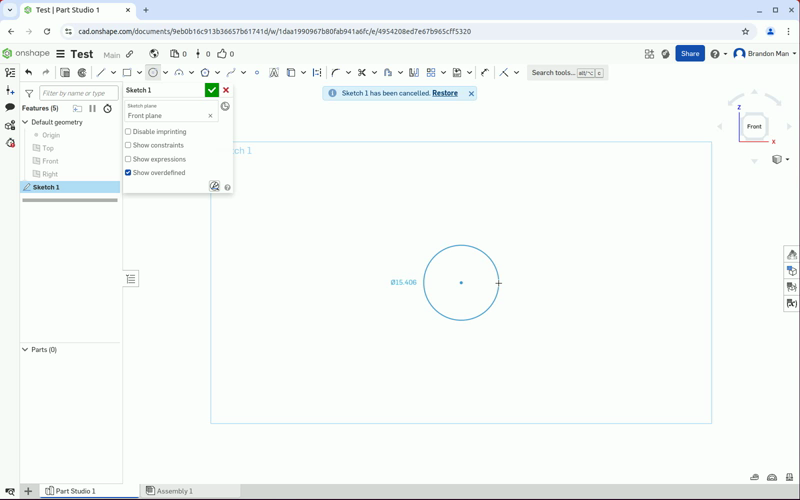
click(498, 282)
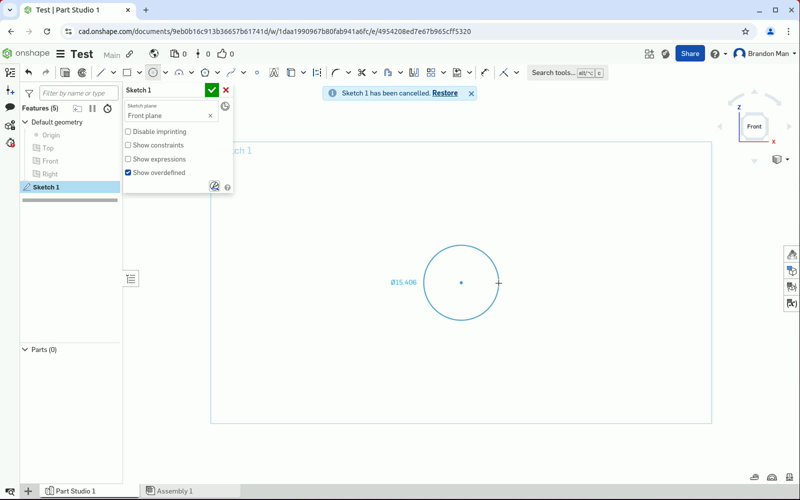
key(esc)
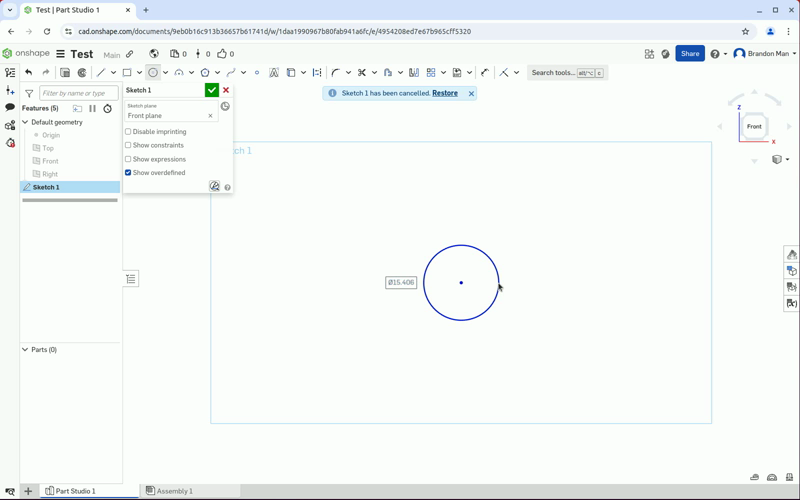
mouse_move(468, 260)
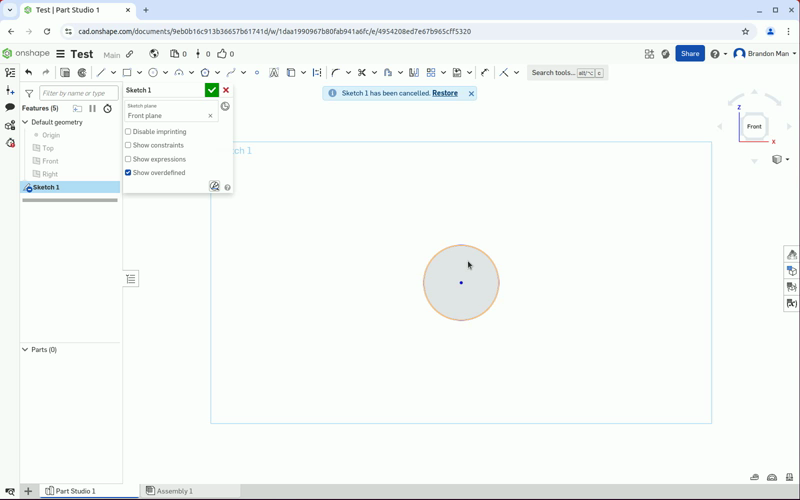
click(468, 260)
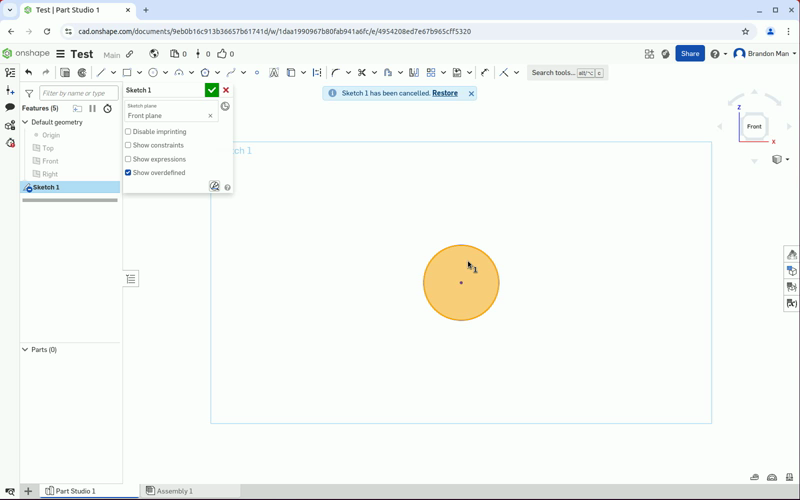
mouse_move(73, 352)
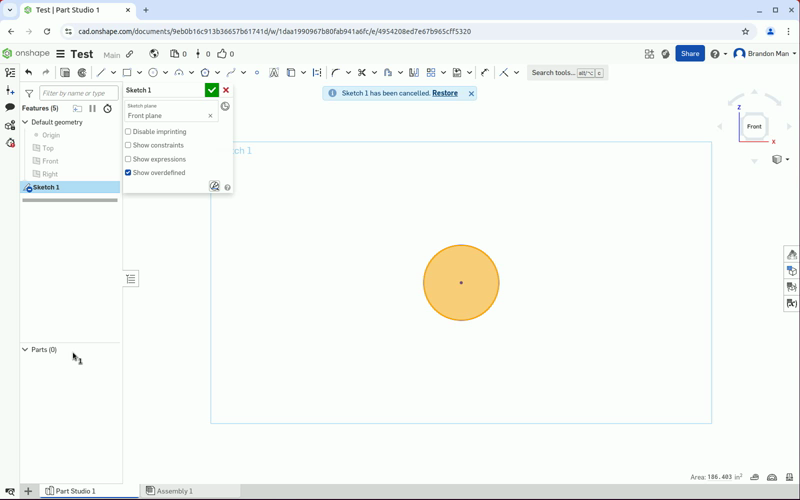
key(shift+y)
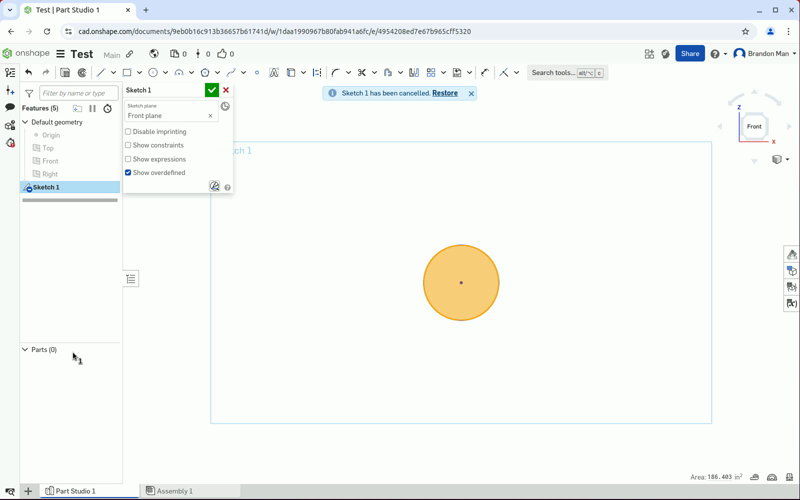
key(shift+e)
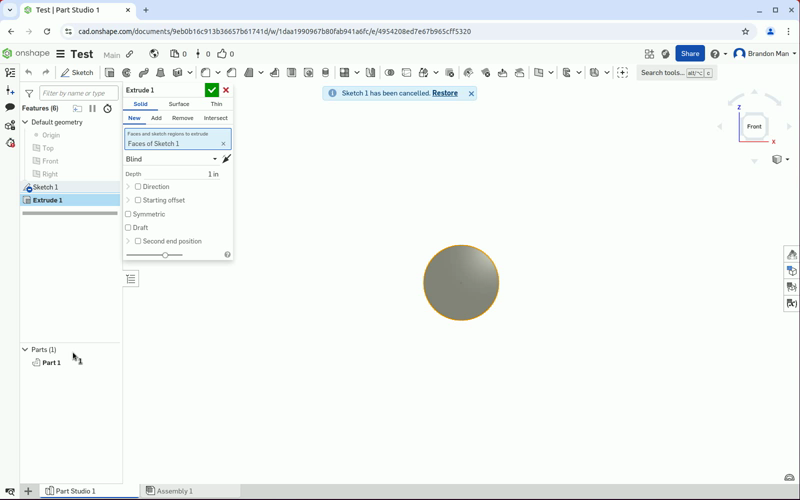
mouse_move(143, 106)
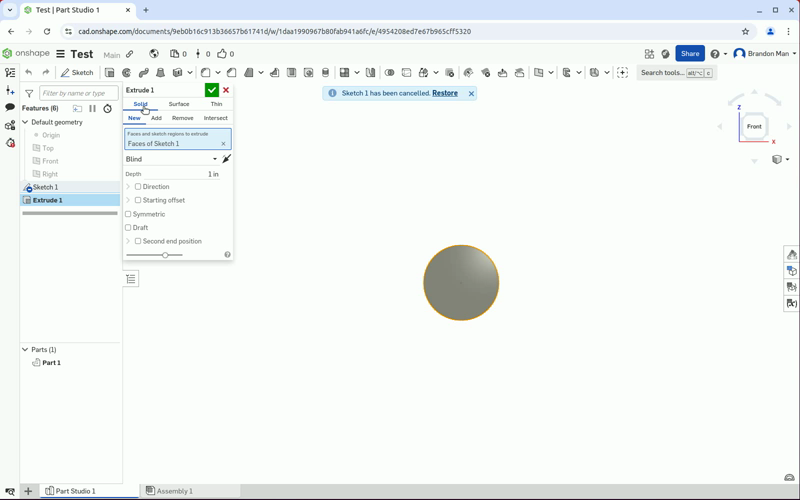
click(143, 106)
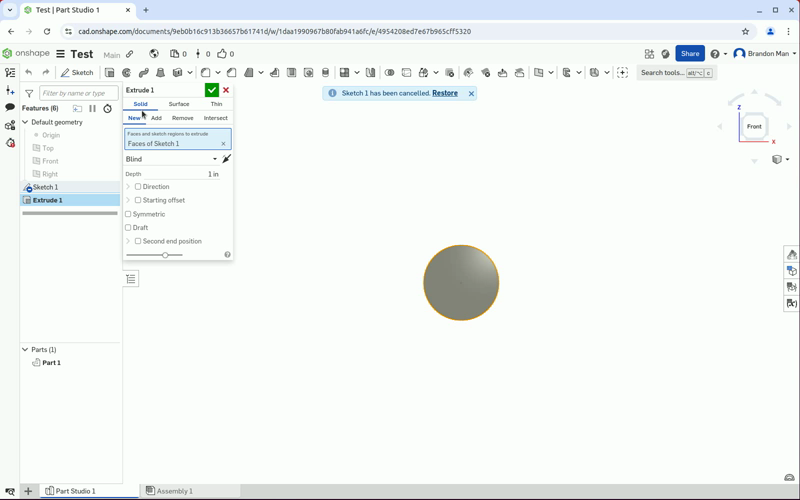
mouse_move(137, 120)
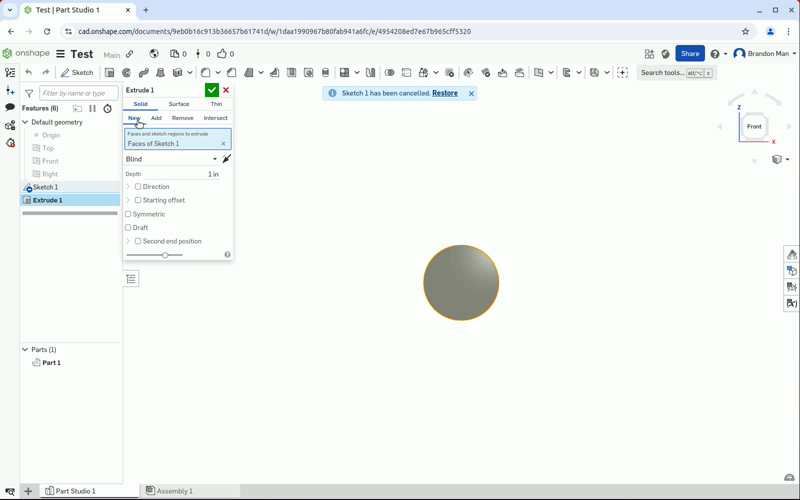
click(137, 120)
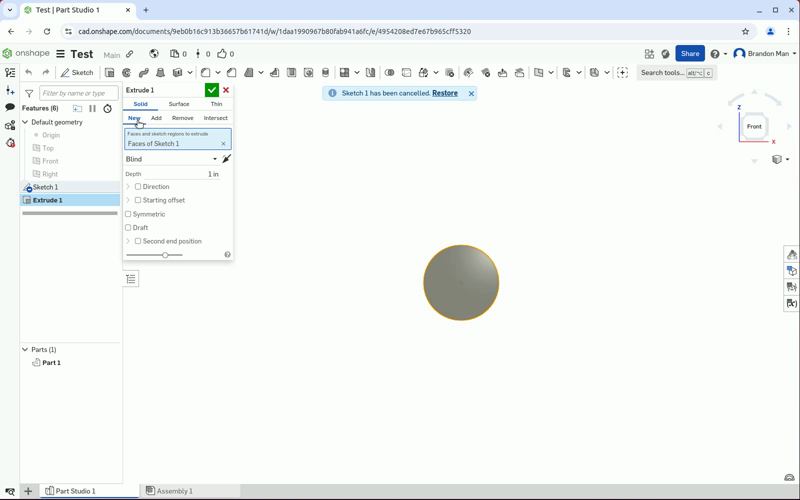
key(tab, 4)
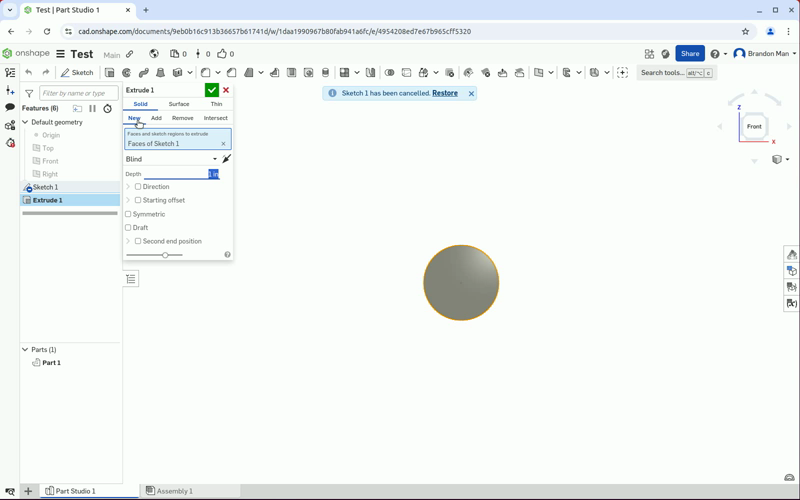
text(2.648)
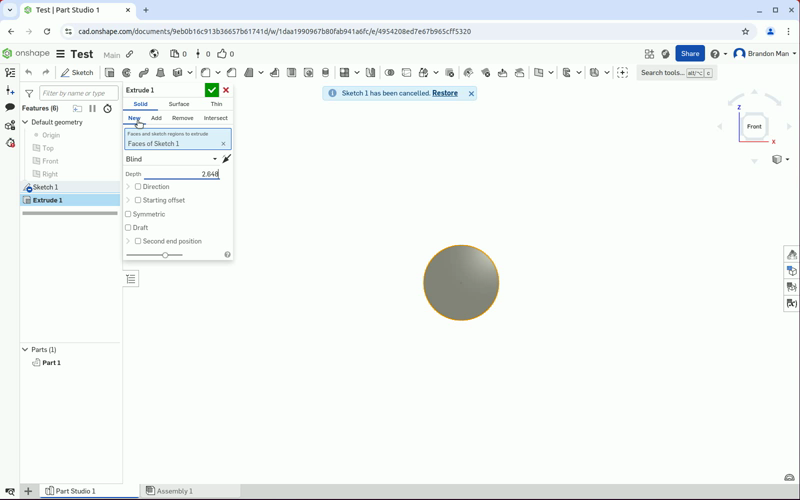
key(enter)
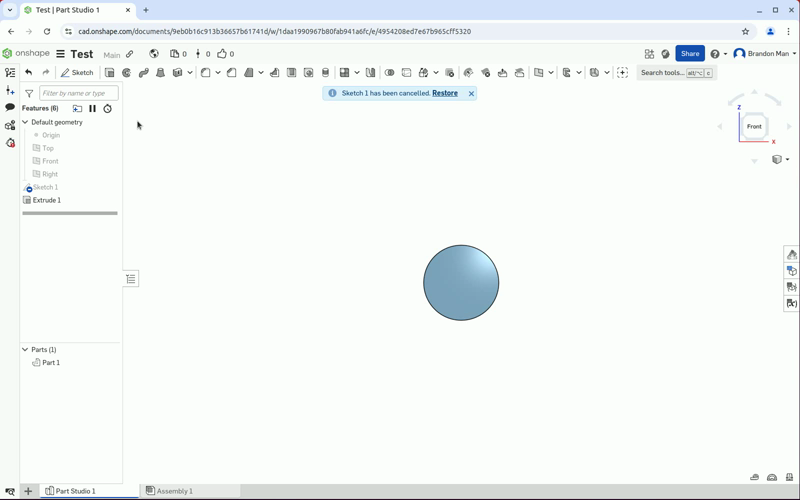
key(shift+h)
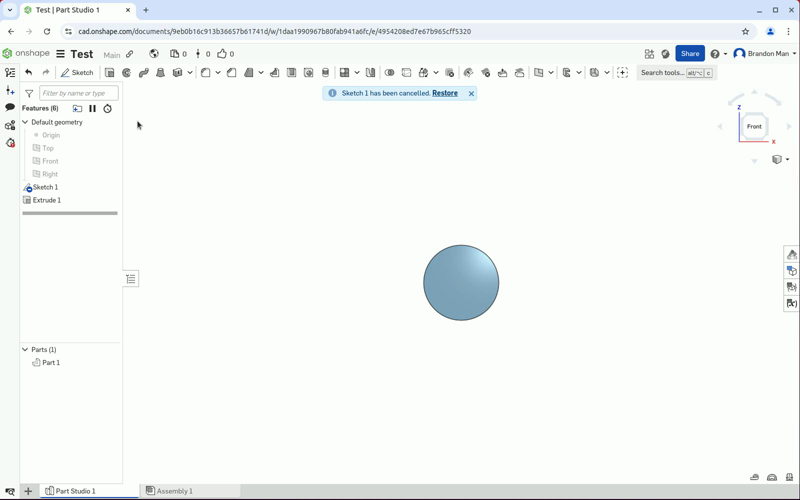
key(shift+h)
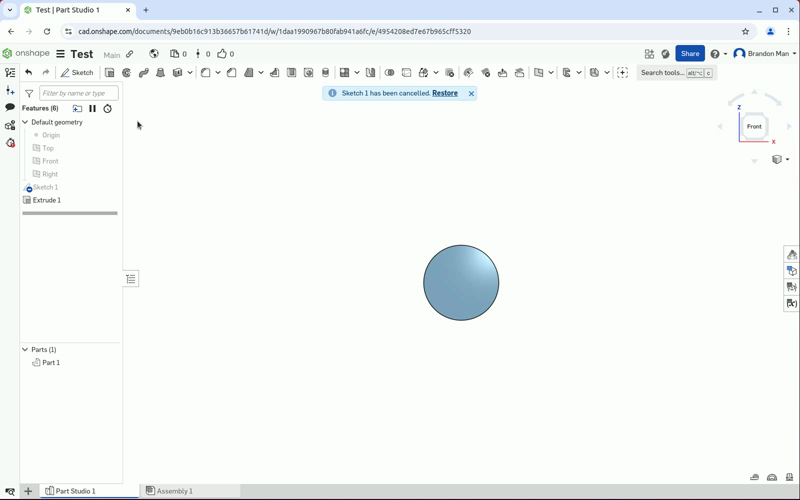
mouse_move(73, 189)
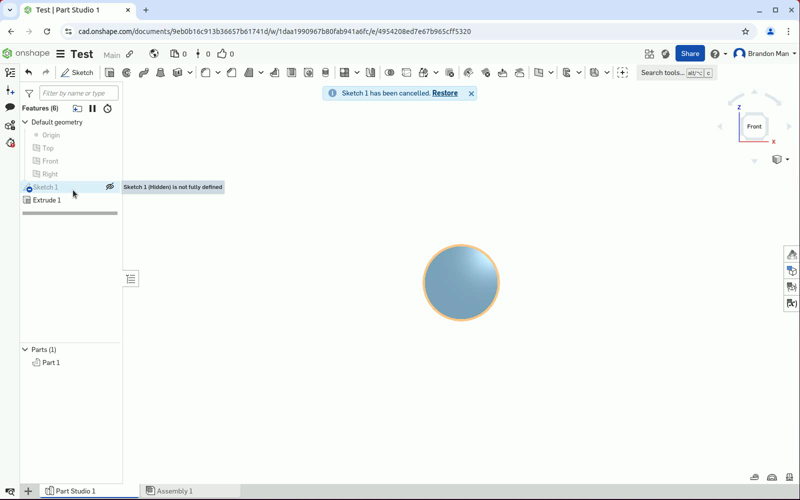
click(73, 189)
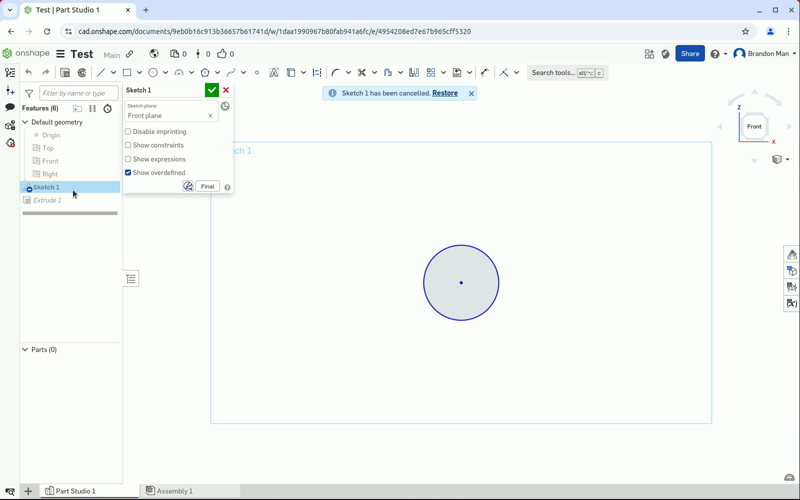
mouse_move(229, 92)
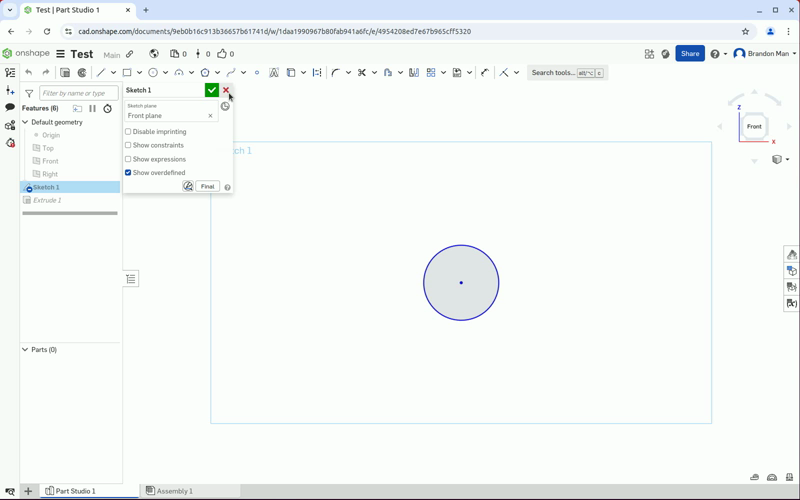
click(229, 92)
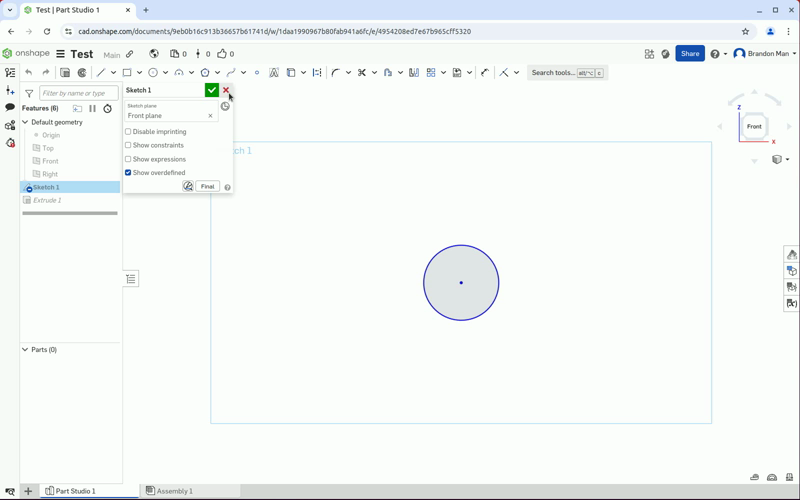
key(shift+s)
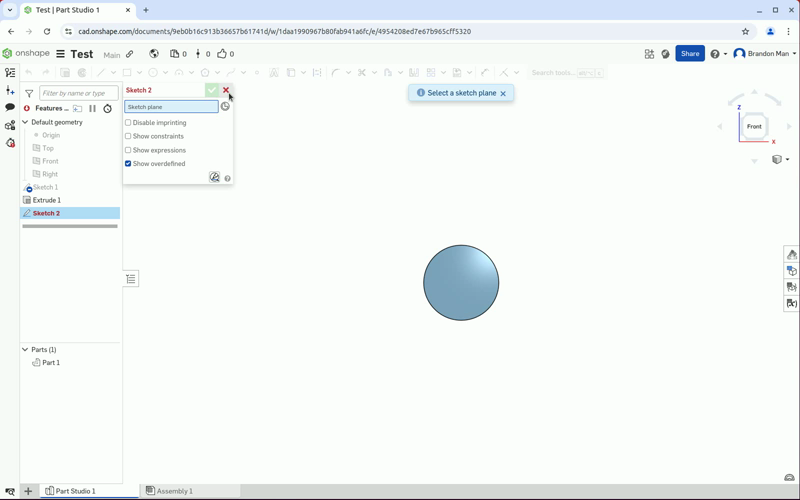
mouse_move(73, 163)
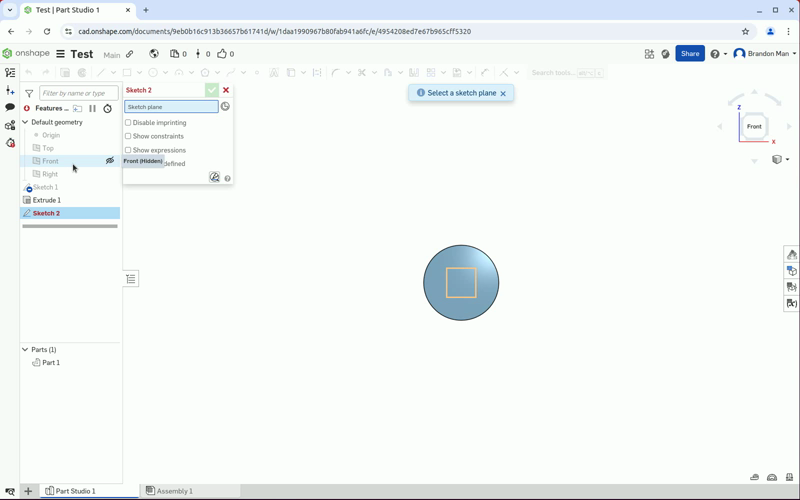
click(73, 163)
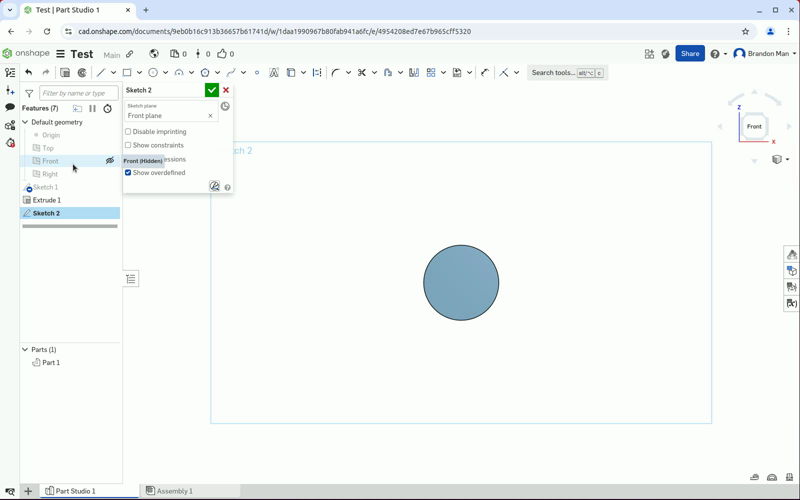
mouse_move(73, 352)
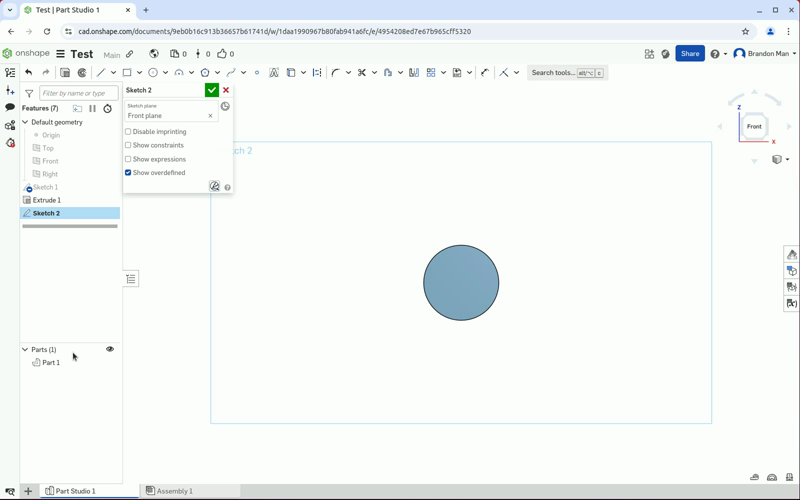
key(y)
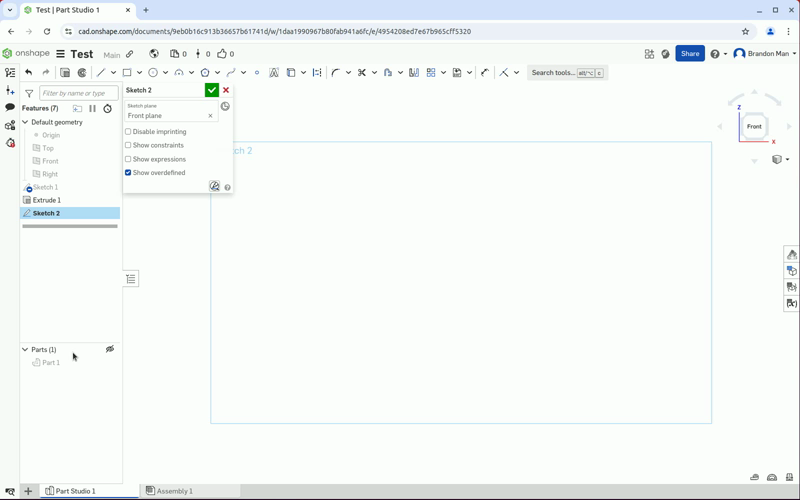
key(c)
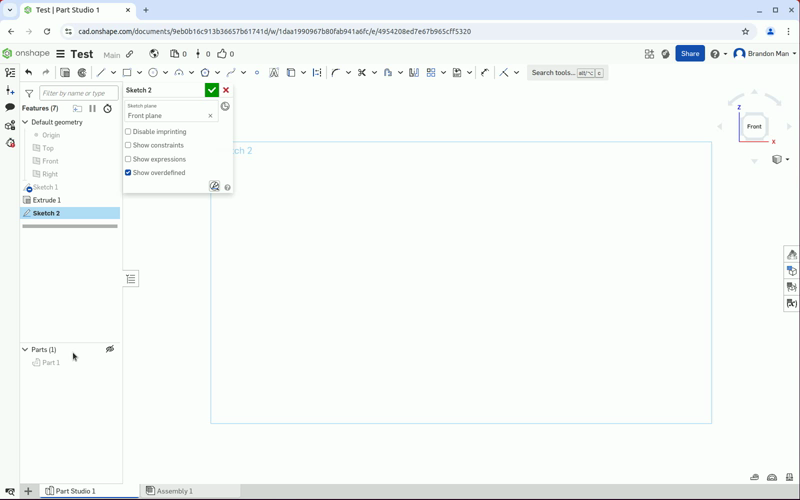
key_down(shift)
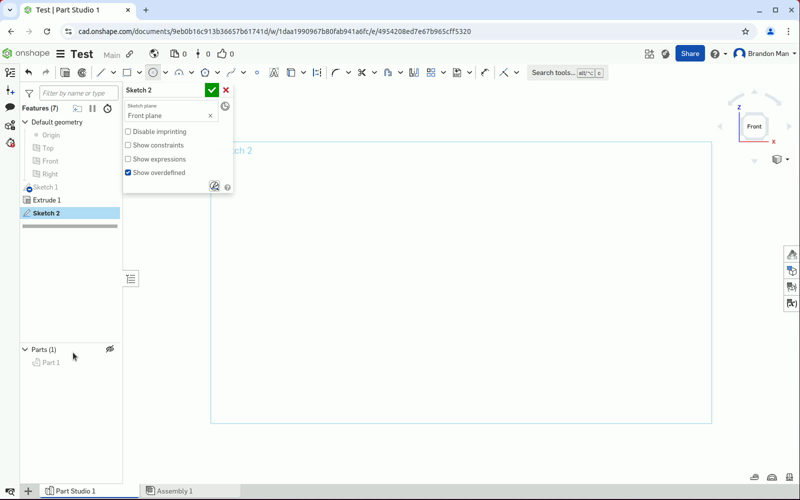
mouse_move(461, 207)
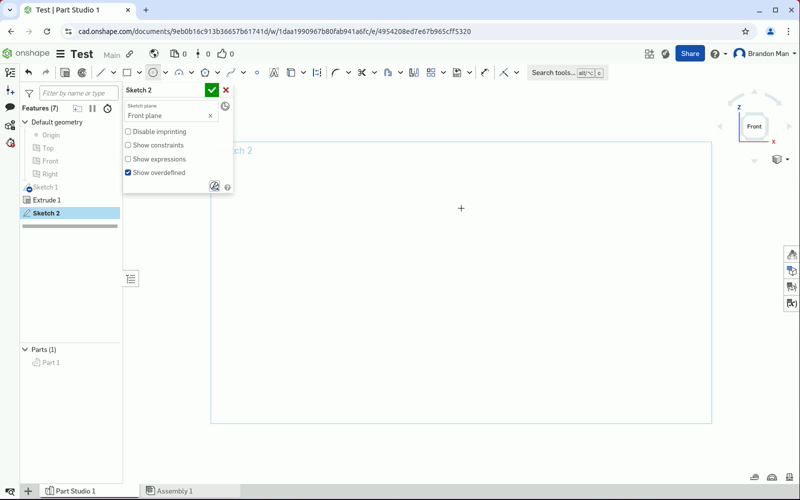
click(461, 207)
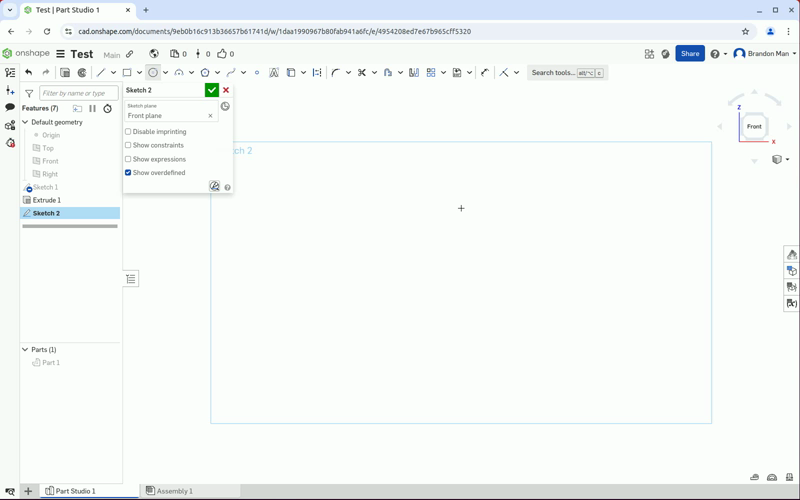
key_up(shift)
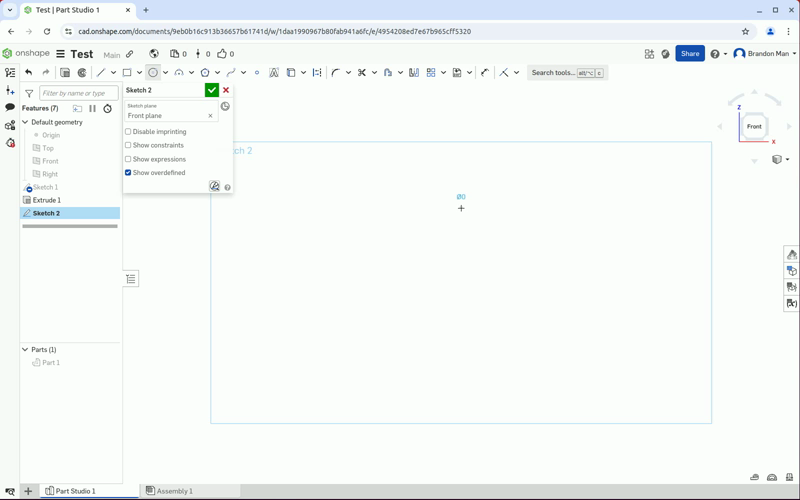
mouse_move(498, 207)
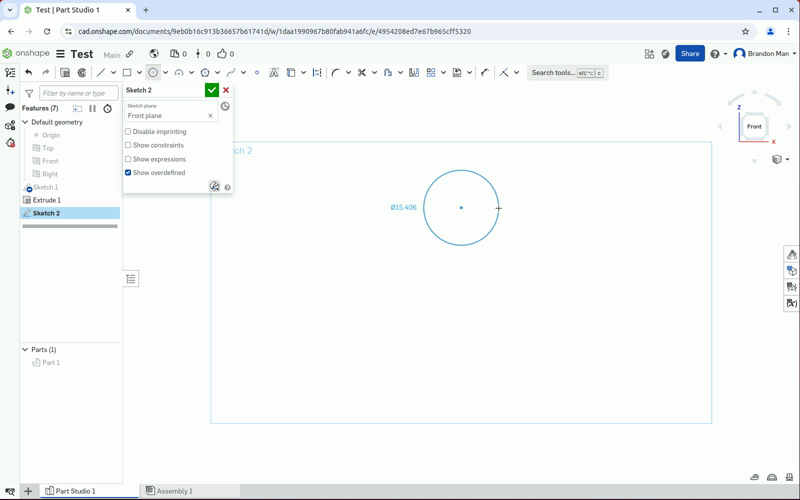
click(498, 207)
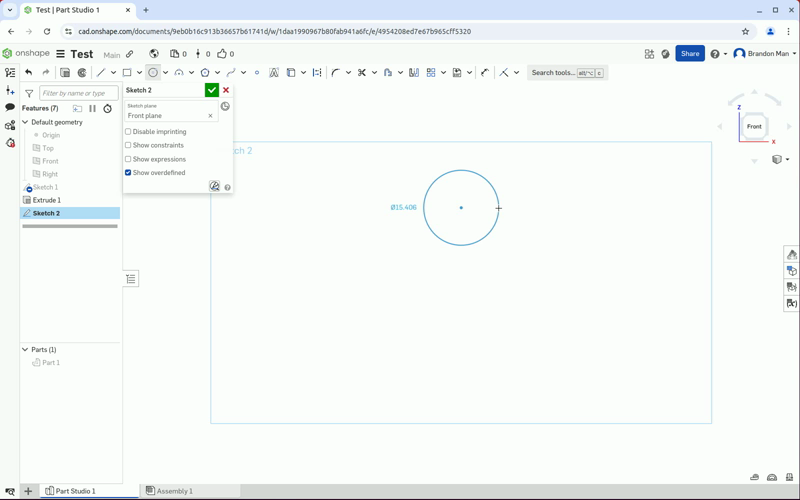
key(esc)
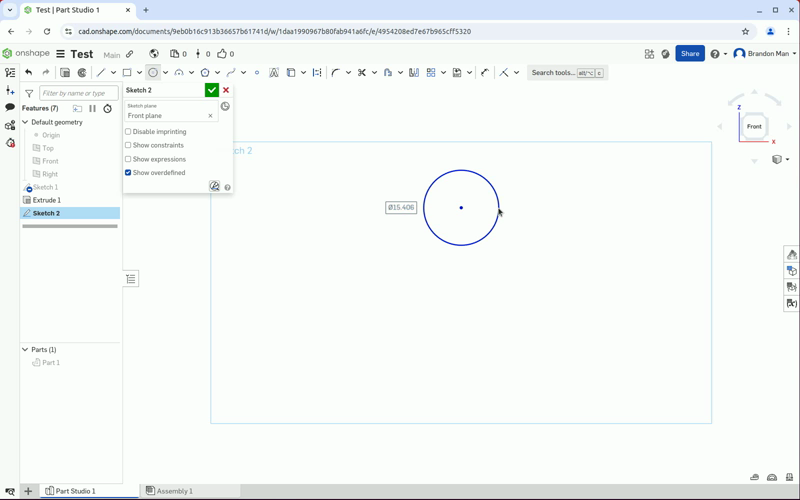
mouse_move(447, 193)
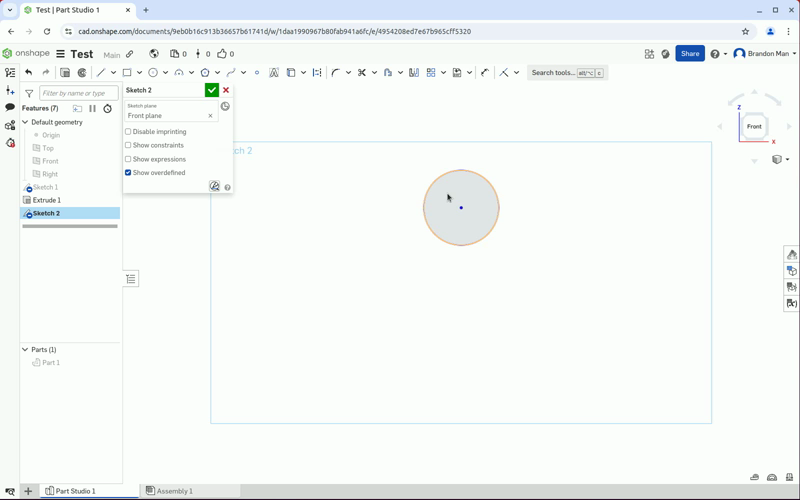
click(447, 193)
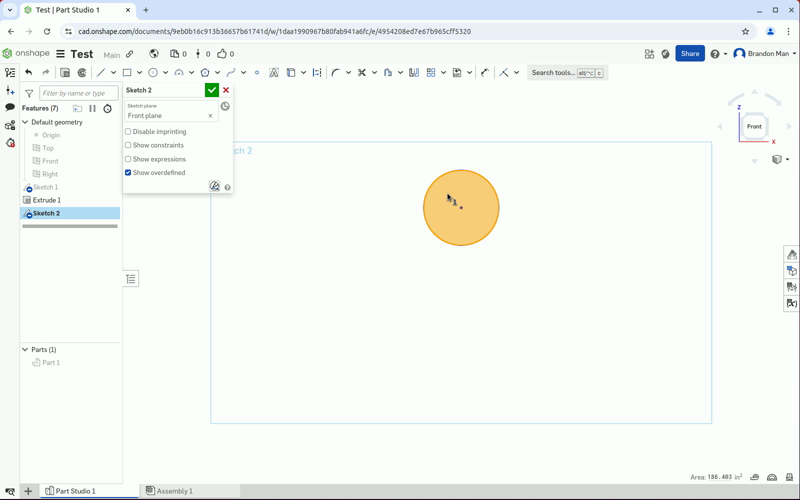
mouse_move(73, 352)
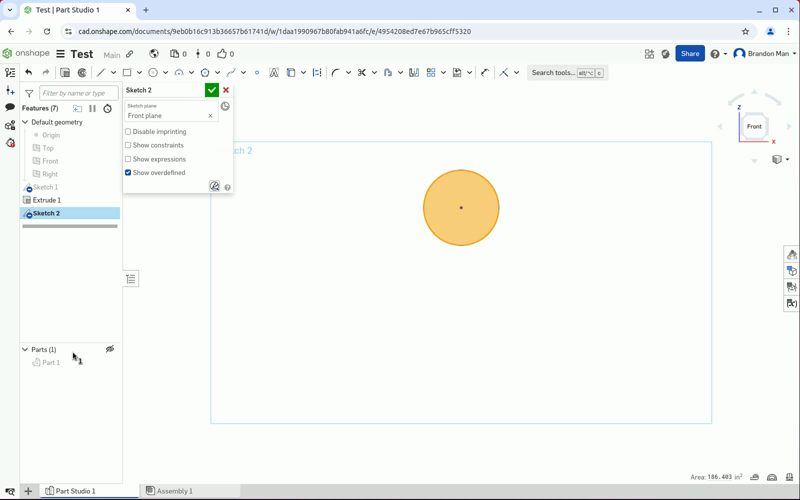
key(shift+y)
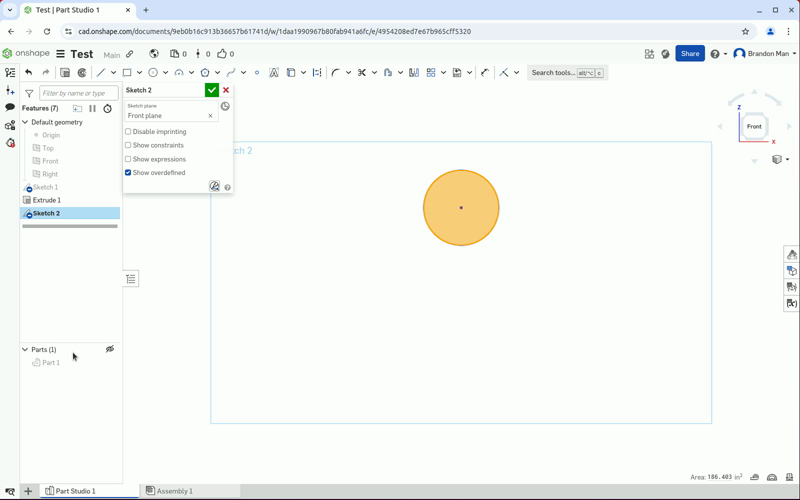
key(shift+e)
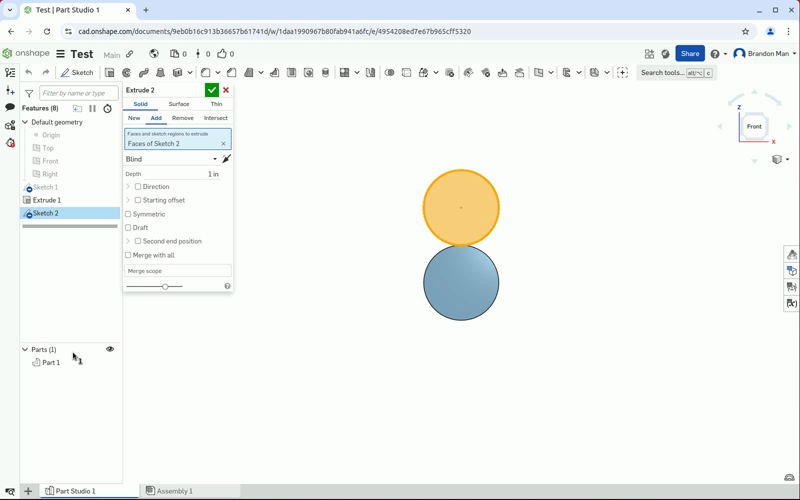
mouse_move(143, 106)
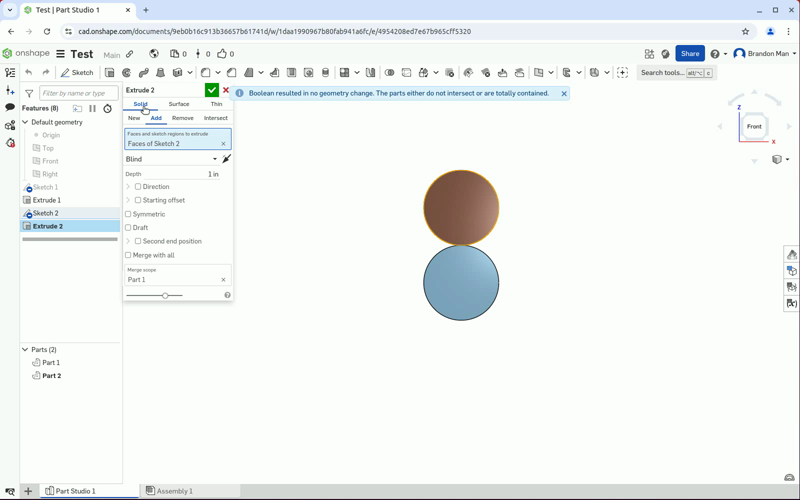
click(143, 106)
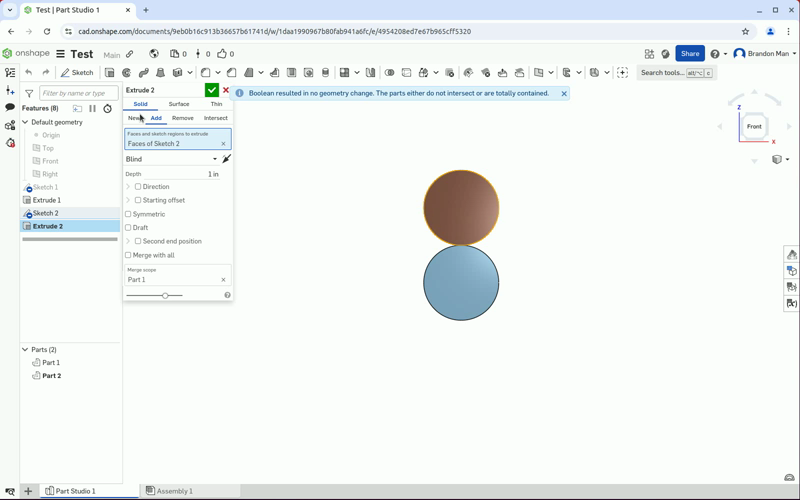
mouse_move(137, 120)
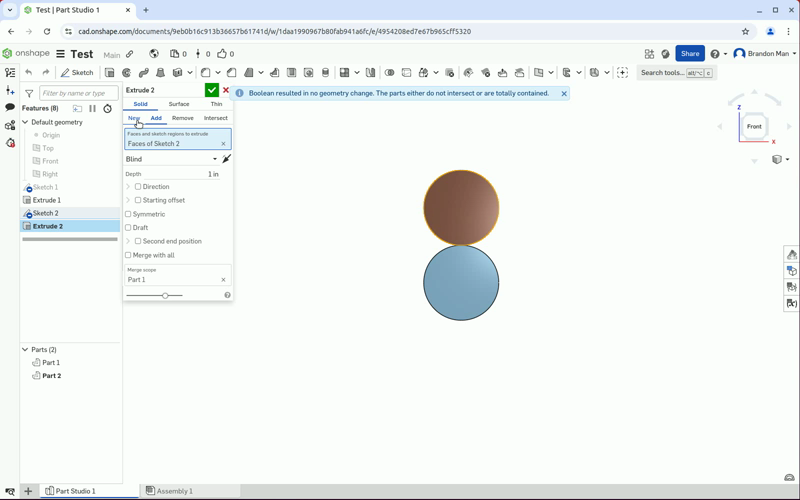
click(137, 120)
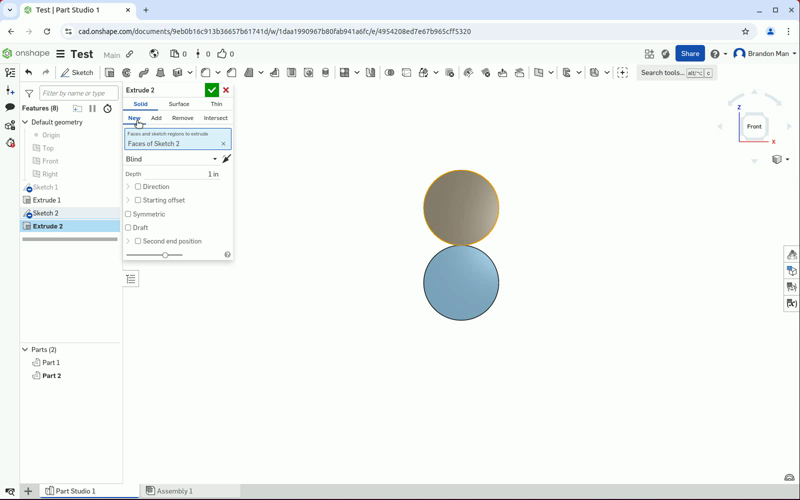
key(tab, 4)
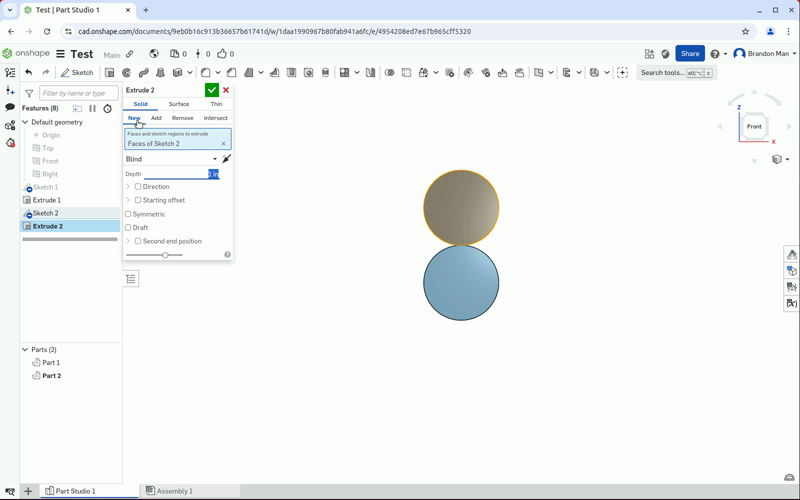
text(2.648)
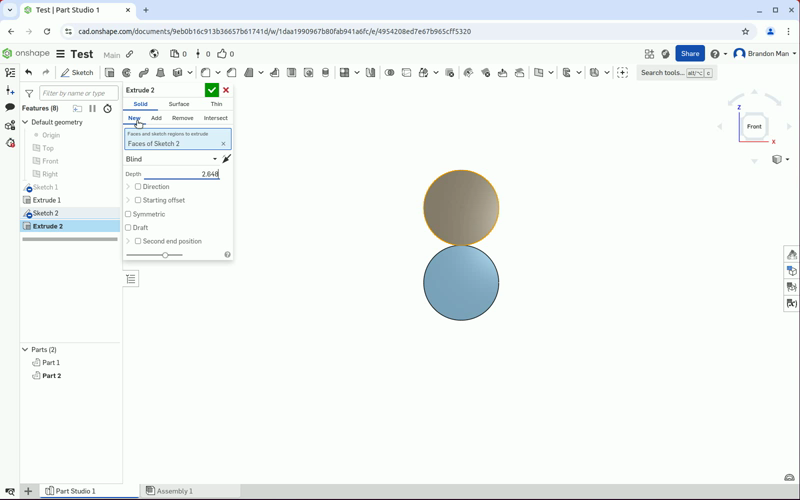
key(enter)
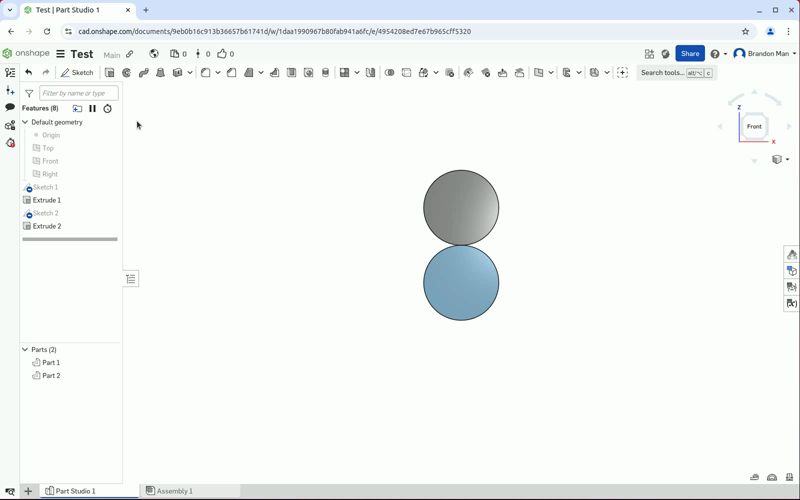
key(shift+h)
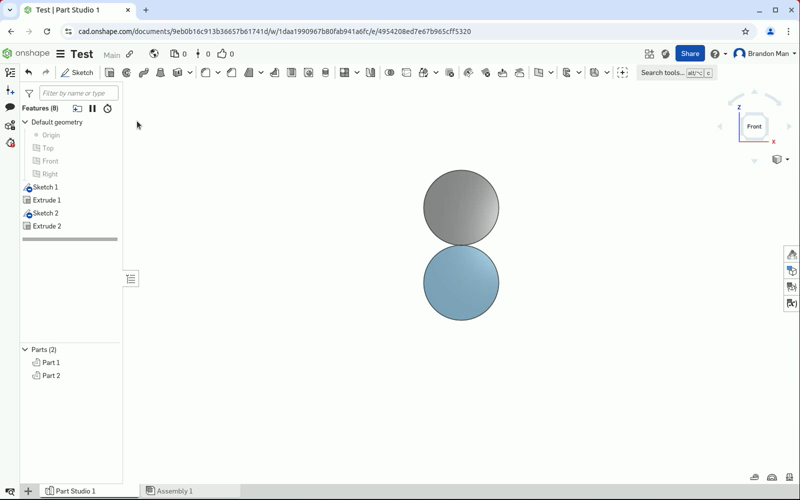
key(shift+h)
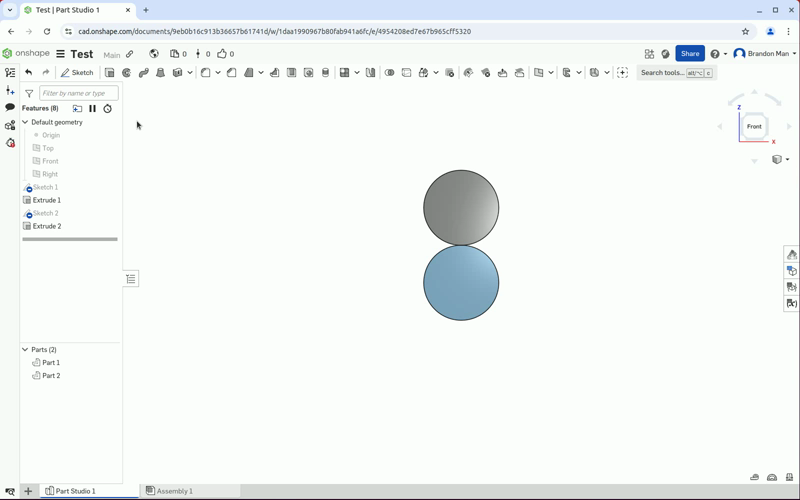
mouse_move(73, 189)
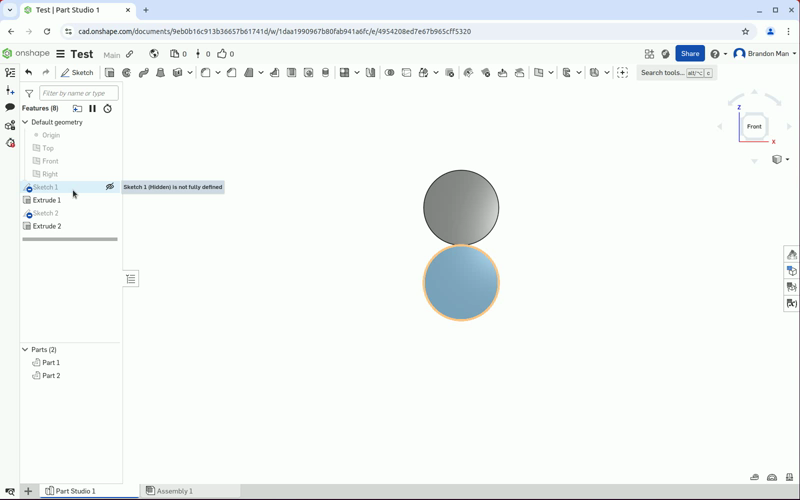
click(73, 189)
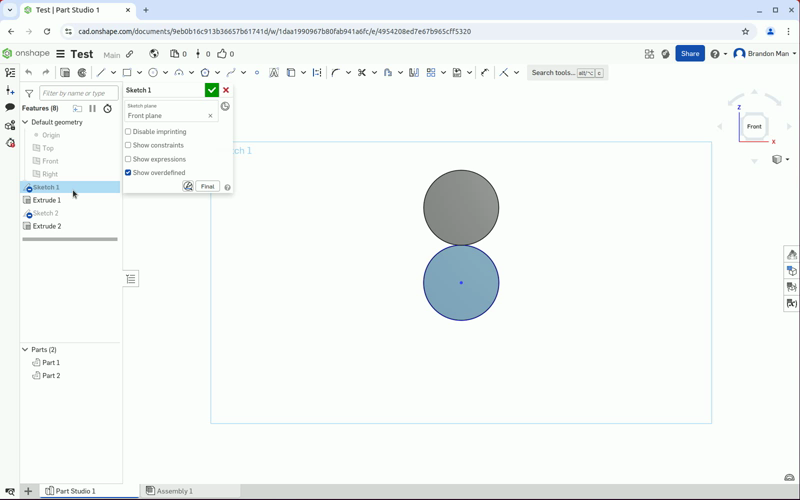
mouse_move(229, 92)
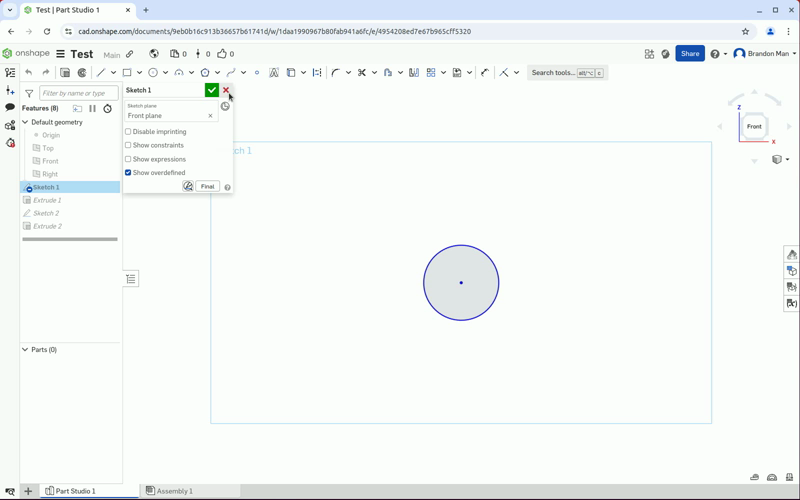
click(229, 92)
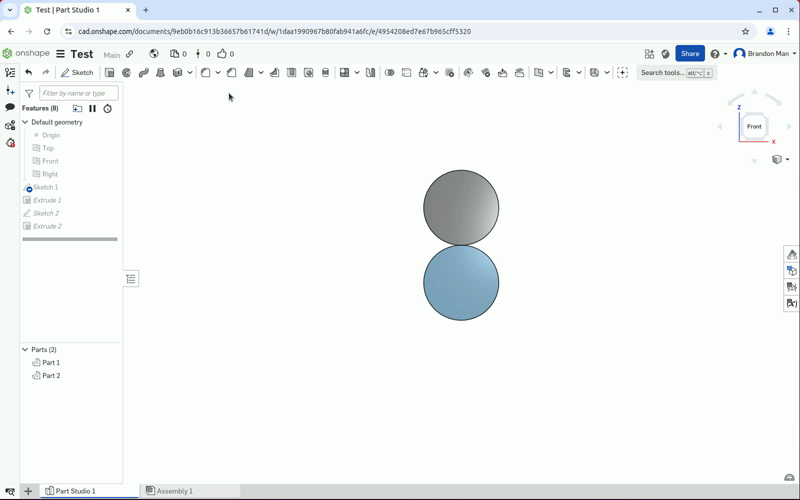
mouse_move(541, 75)
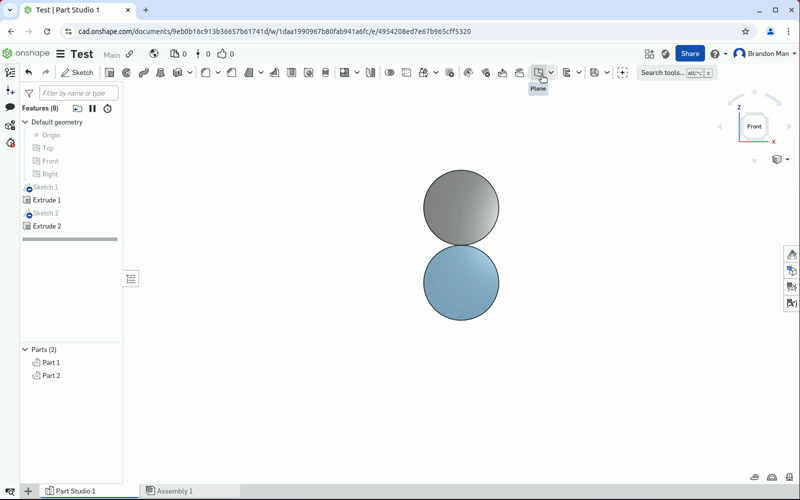
click(541, 75)
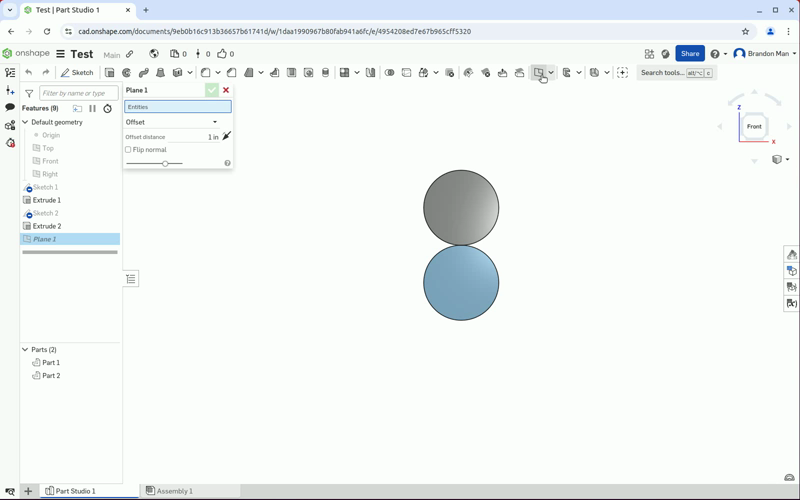
mouse_move(73, 163)
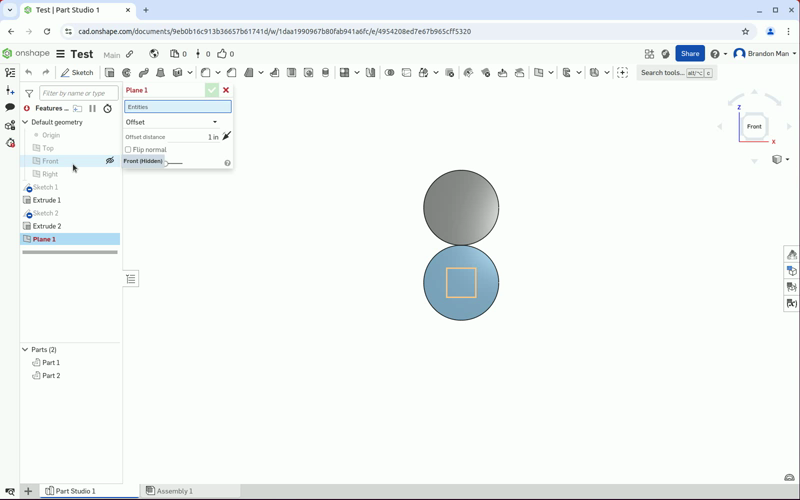
click(73, 163)
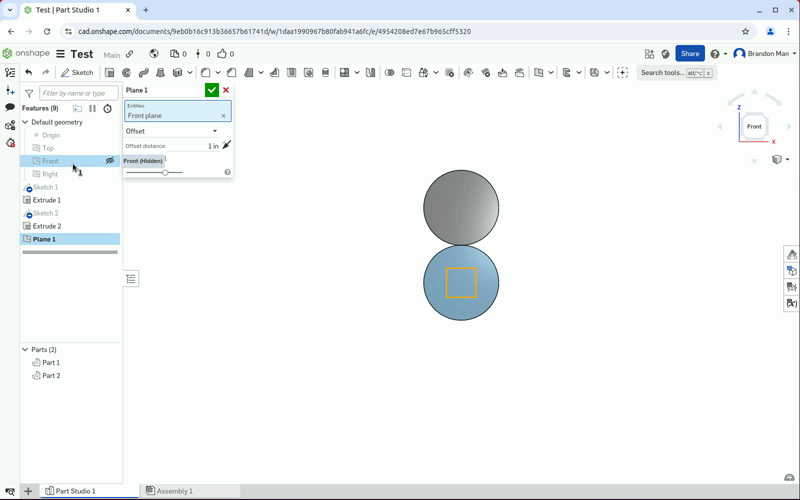
key(tab, 2)
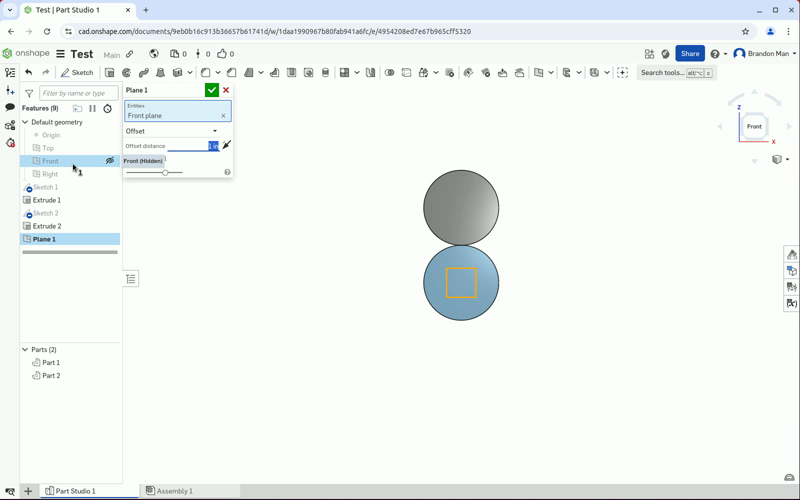
text(2.65)
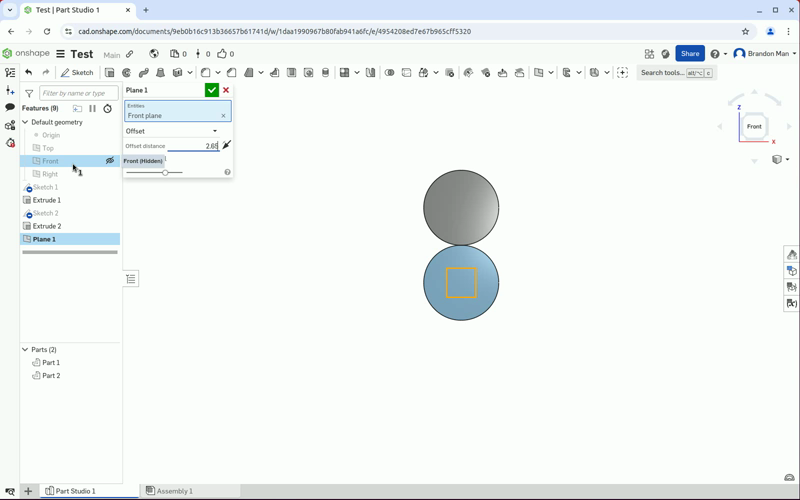
key(enter, 2)
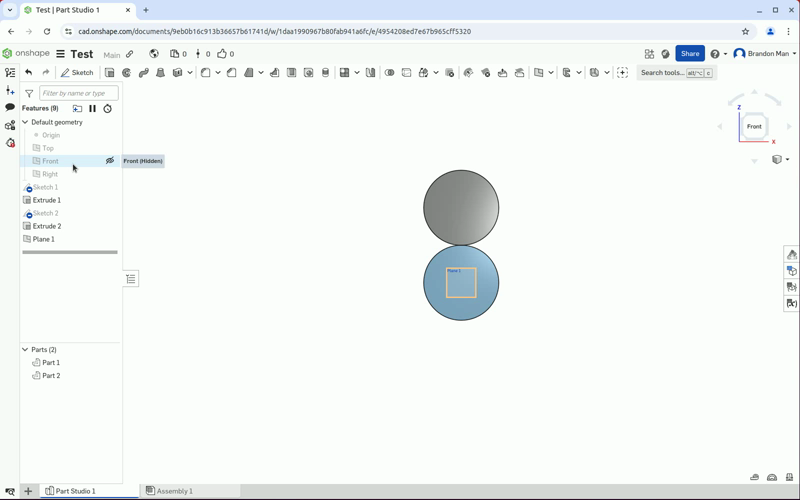
key(shift+s)
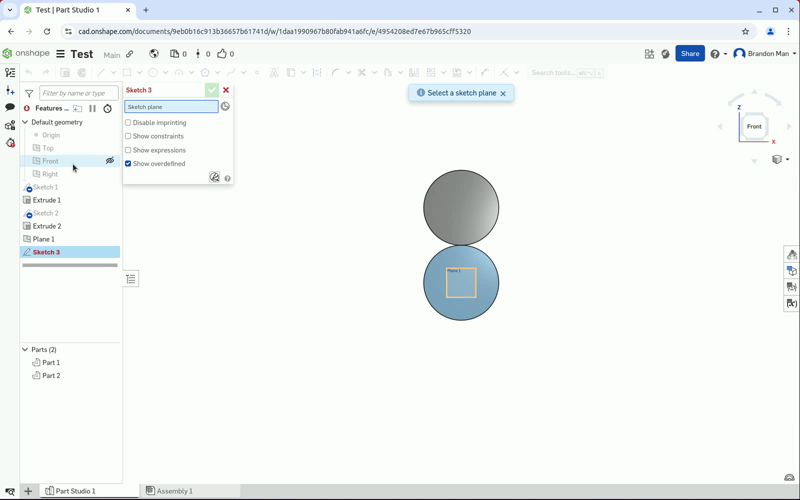
mouse_move(73, 241)
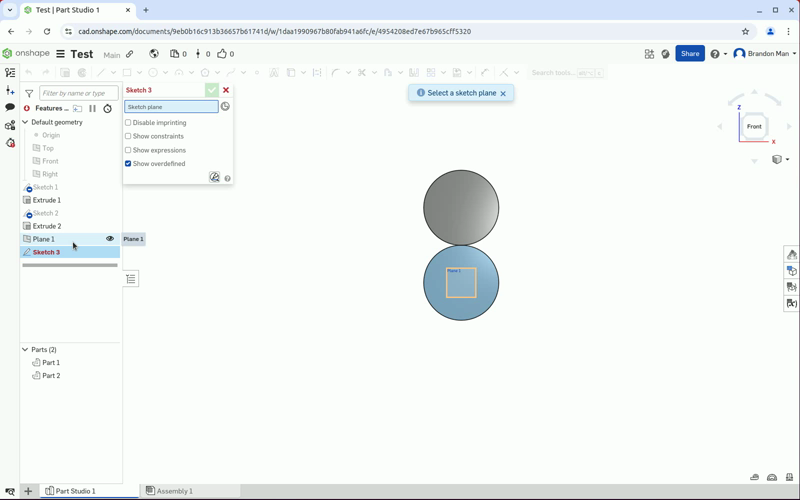
click(73, 241)
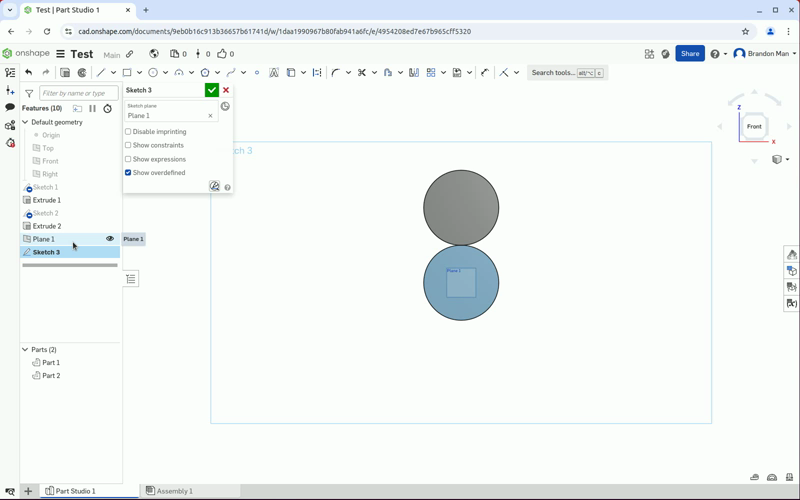
mouse_move(73, 352)
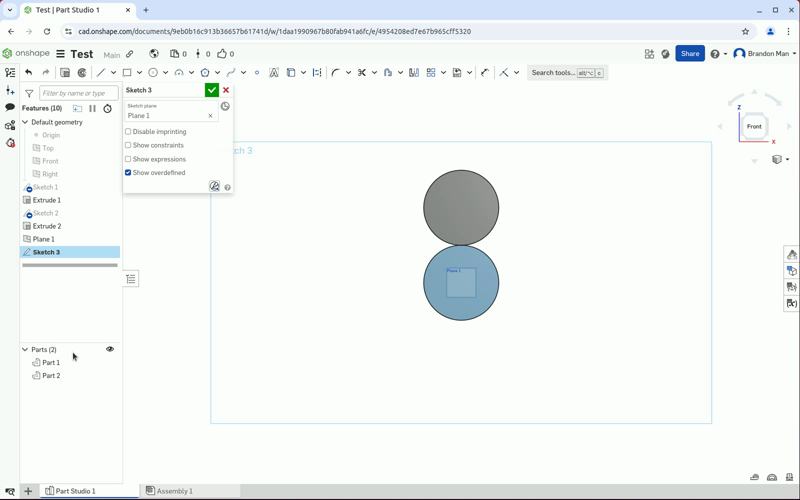
key(y)
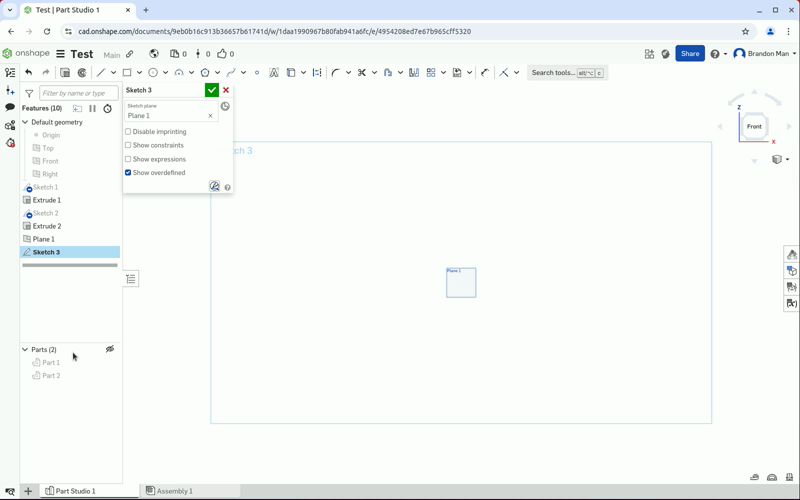
key(c)
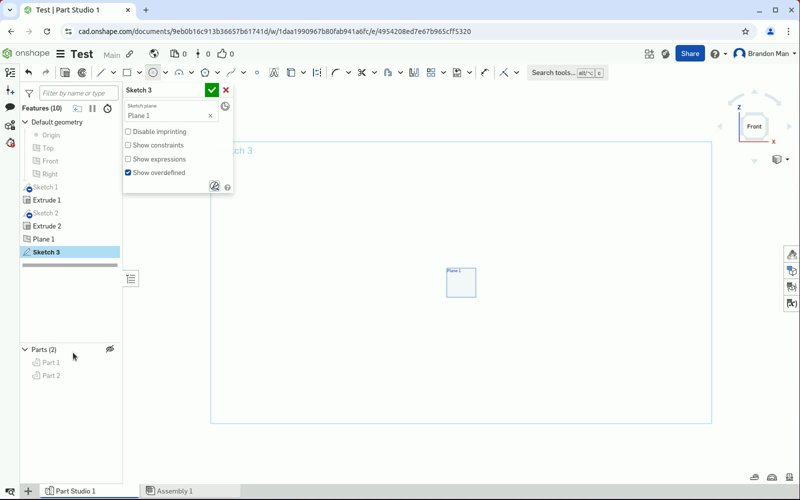
key_down(shift)
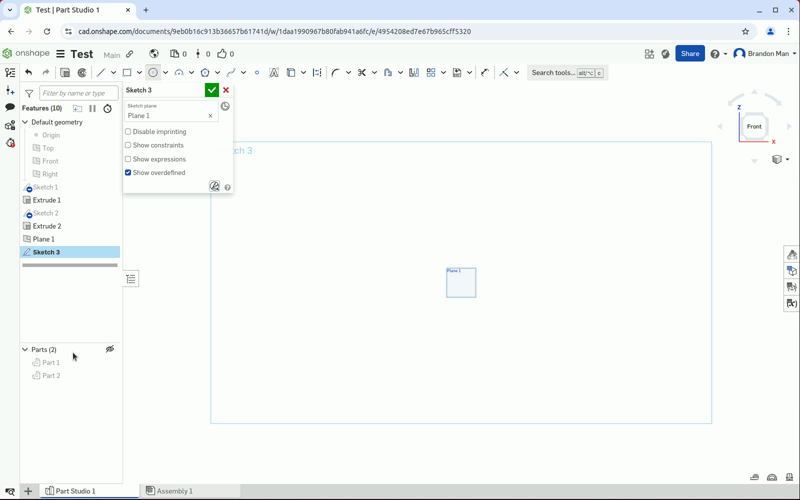
mouse_move(461, 207)
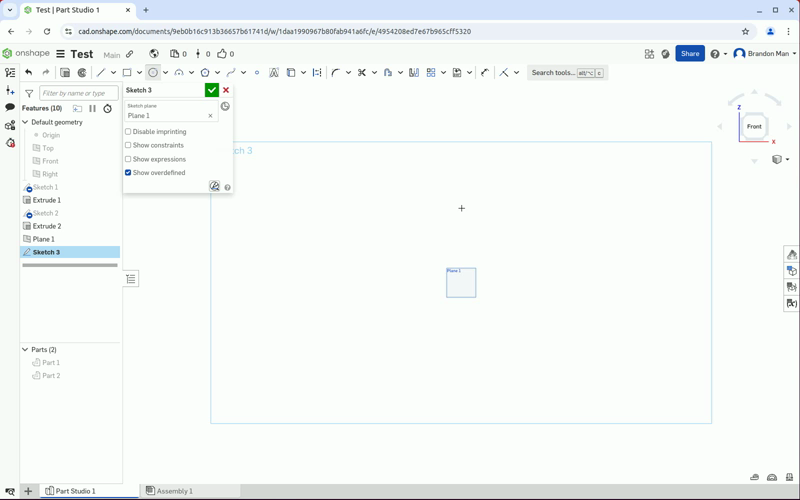
click(461, 207)
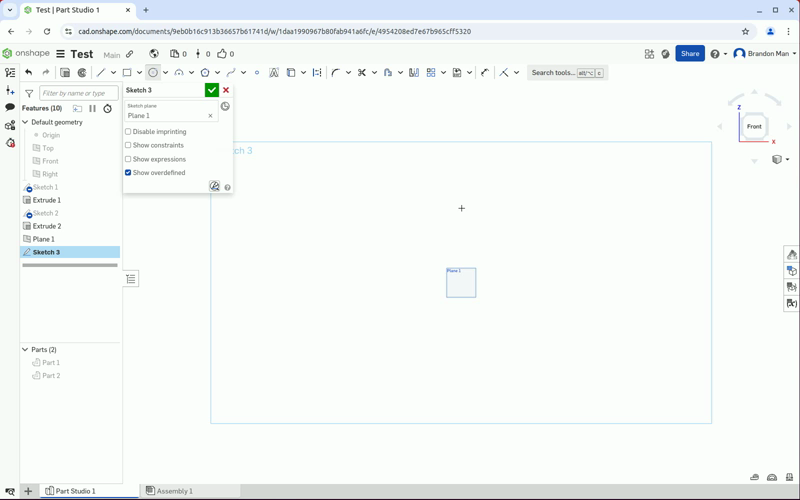
key_up(shift)
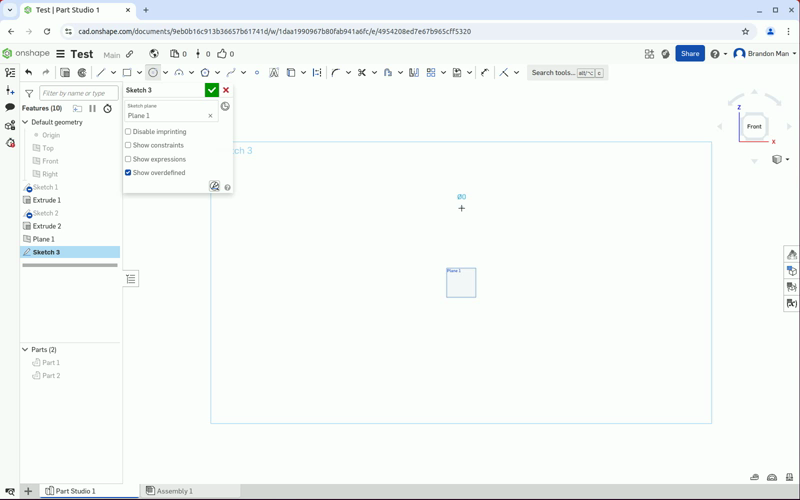
mouse_move(468, 207)
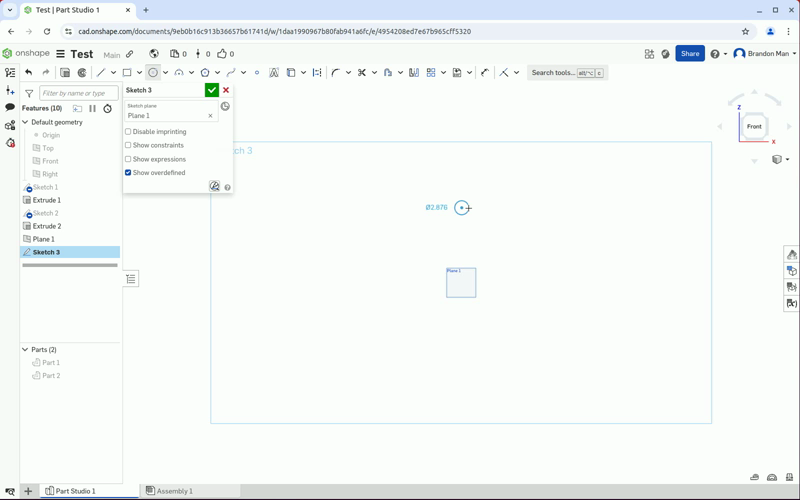
click(468, 207)
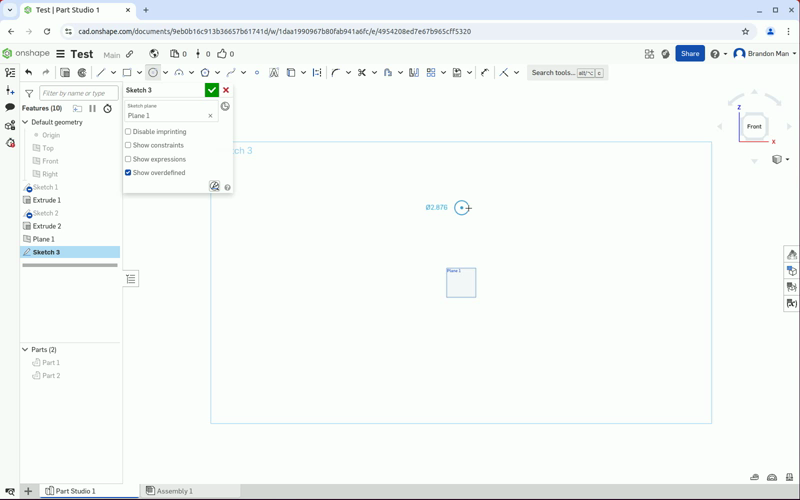
key(esc)
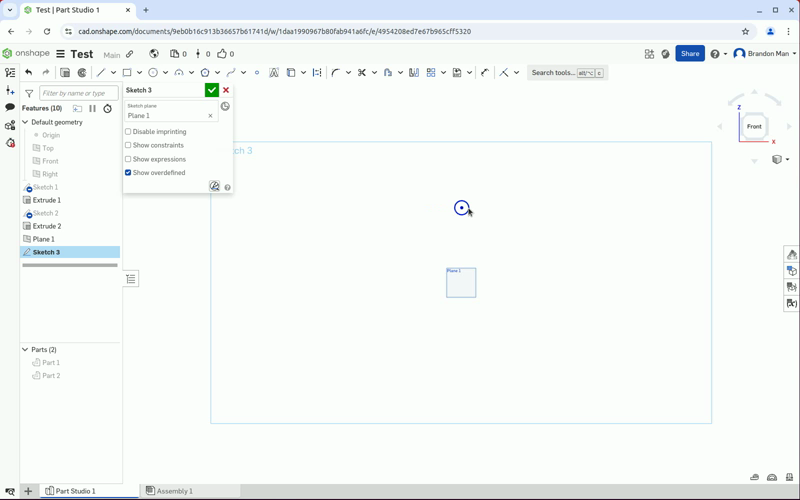
mouse_move(468, 209)
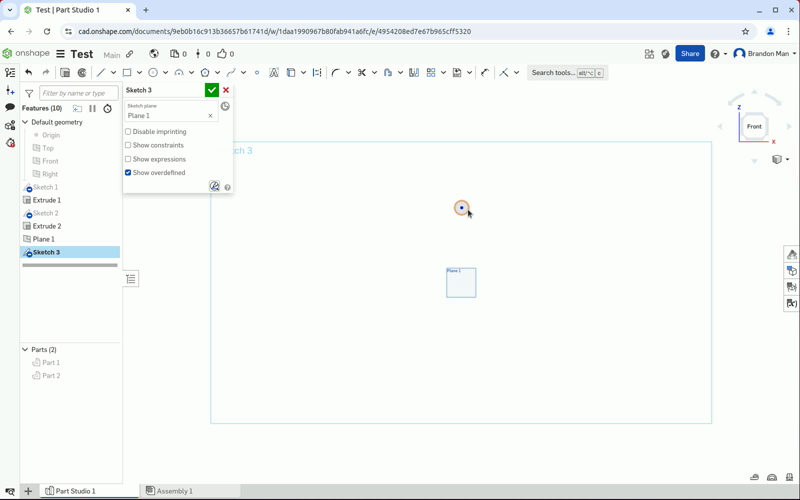
scroll(6)
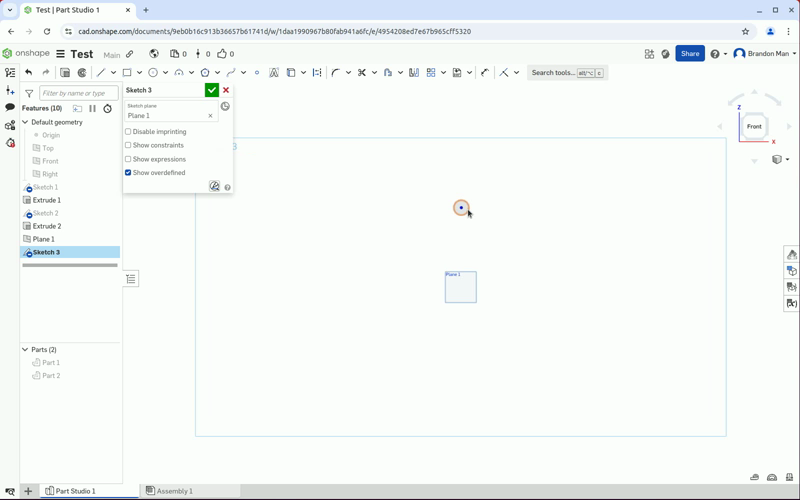
scroll(6)
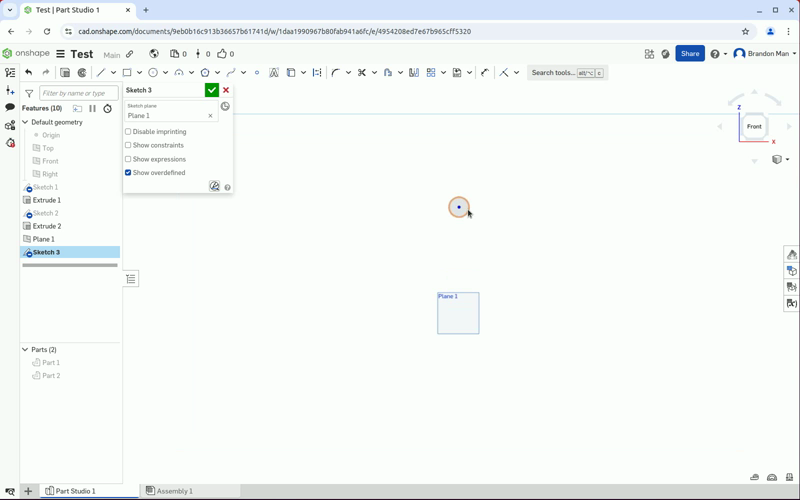
scroll(6)
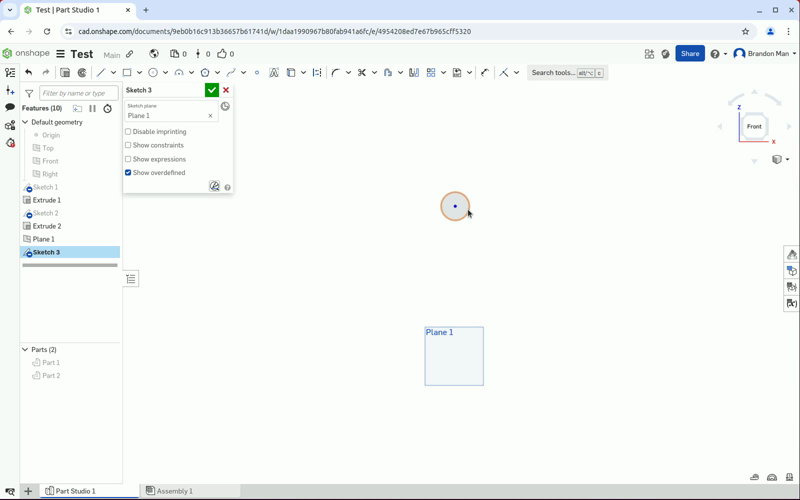
scroll(6)
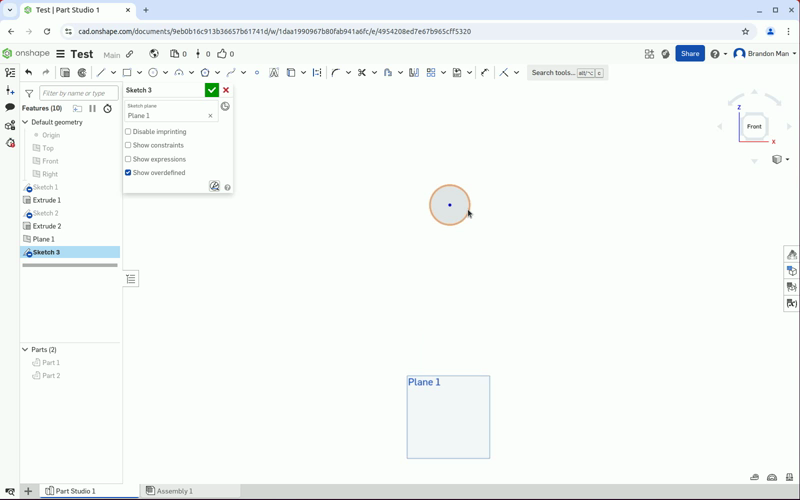
scroll(6)
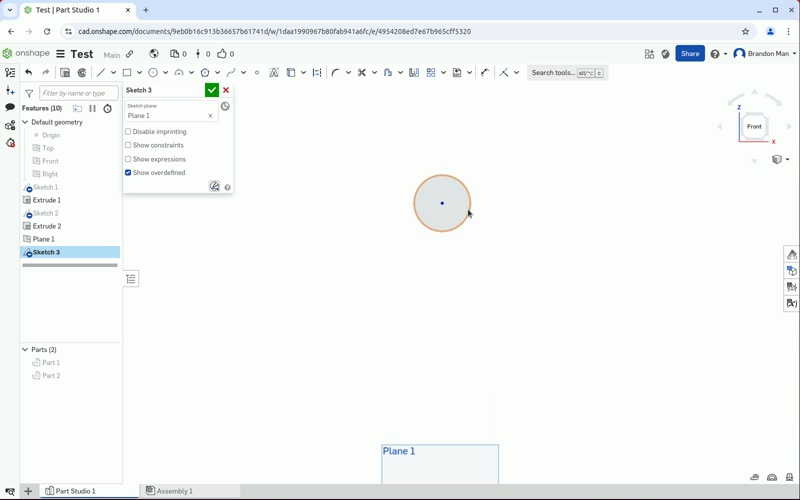
scroll(6)
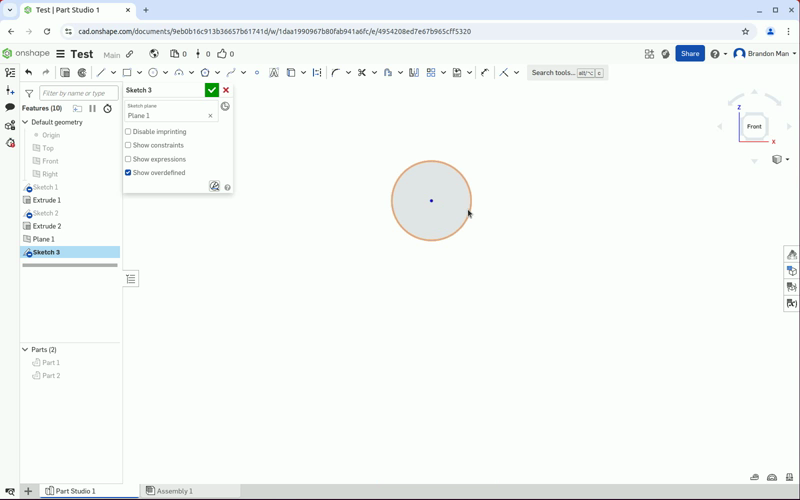
scroll(6)
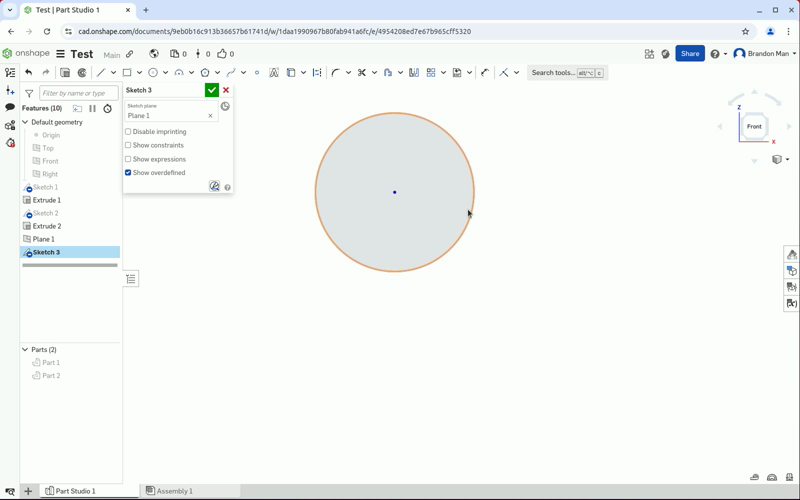
click(468, 209)
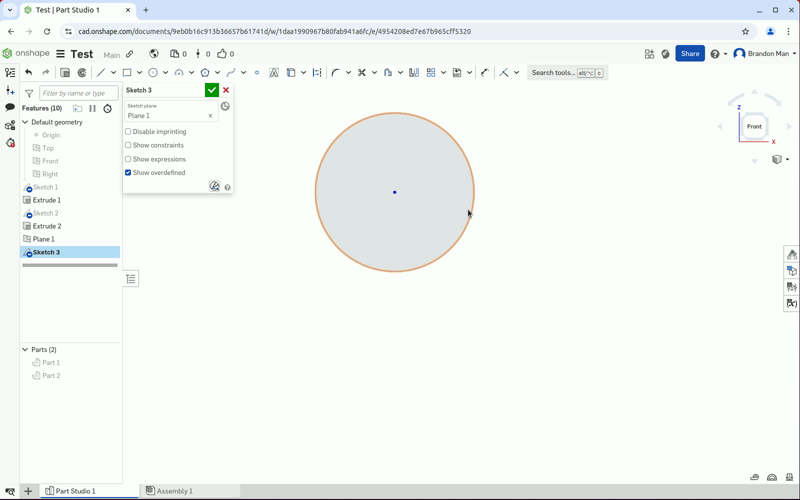
scroll(-6)
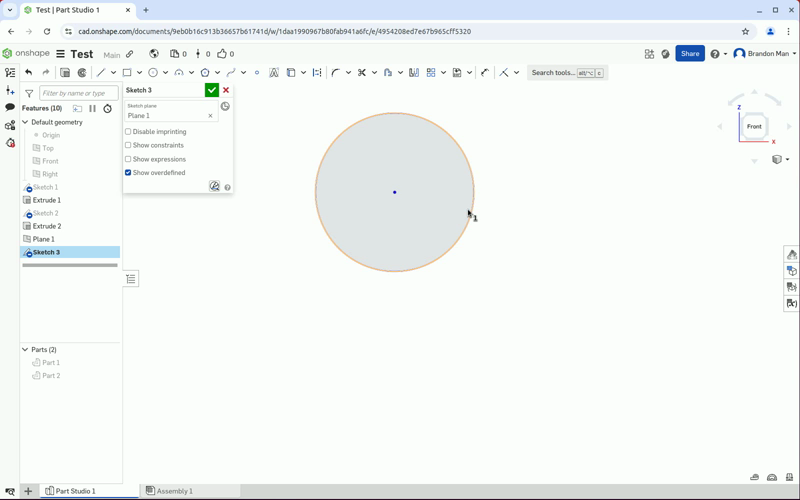
scroll(-6)
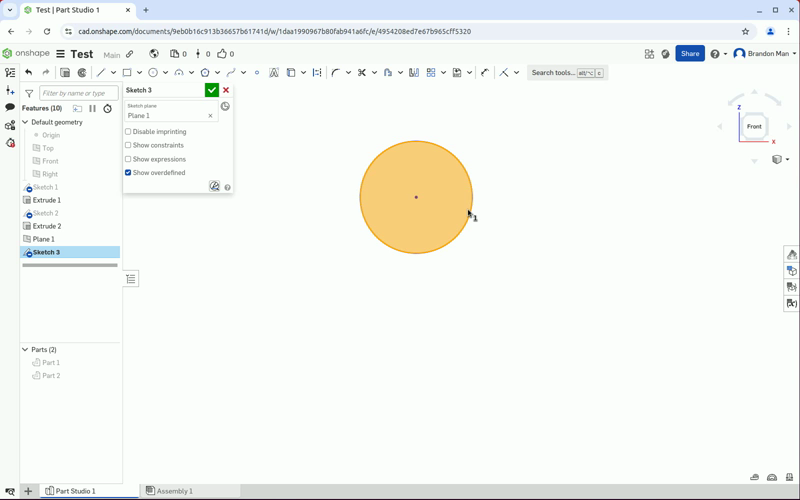
scroll(-6)
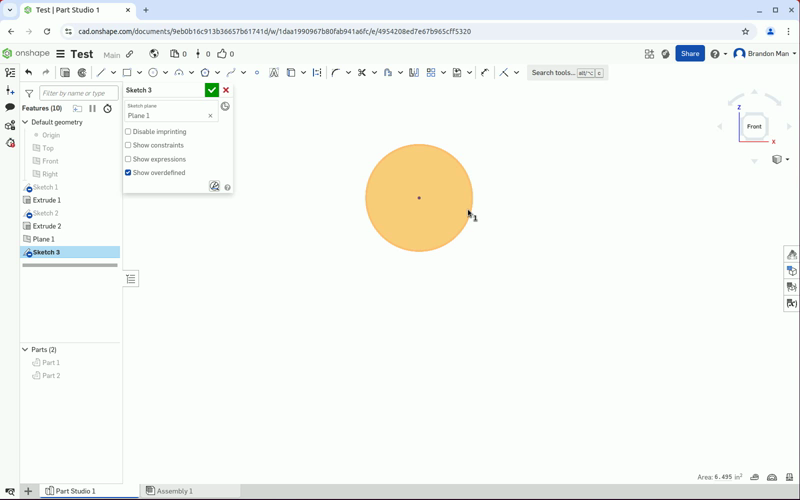
scroll(-6)
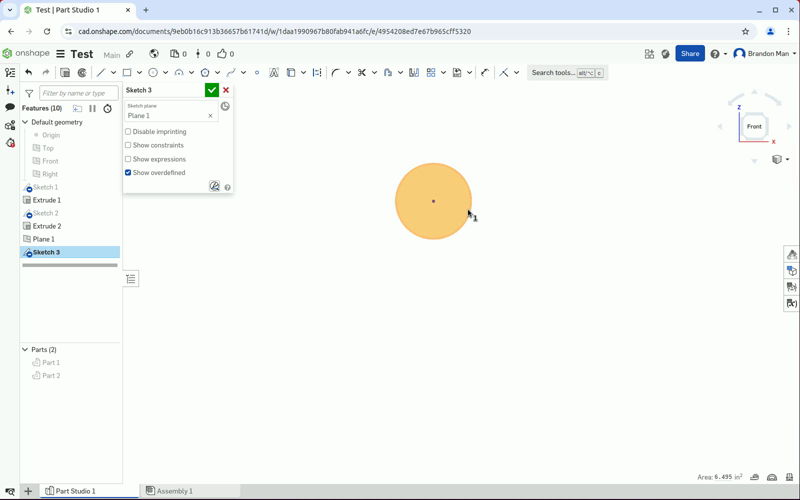
scroll(-6)
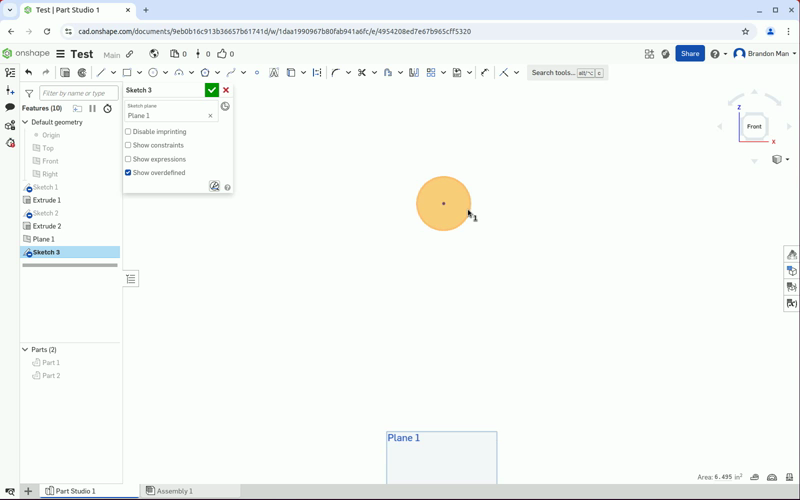
scroll(-6)
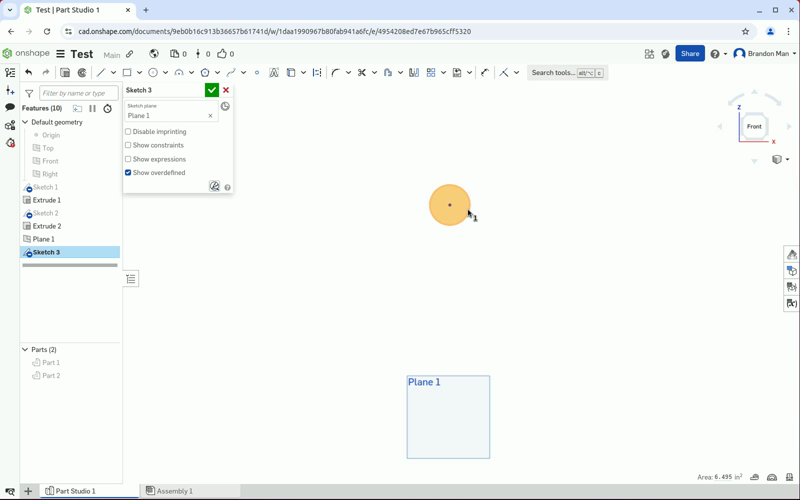
scroll(-6)
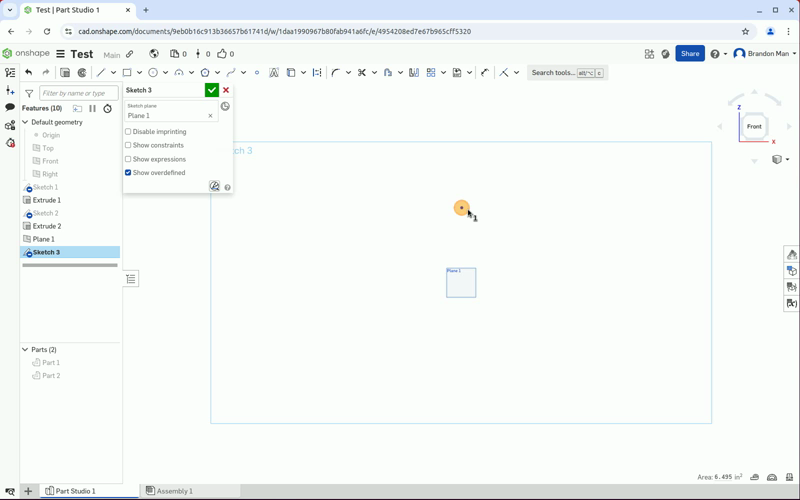
mouse_move(73, 352)
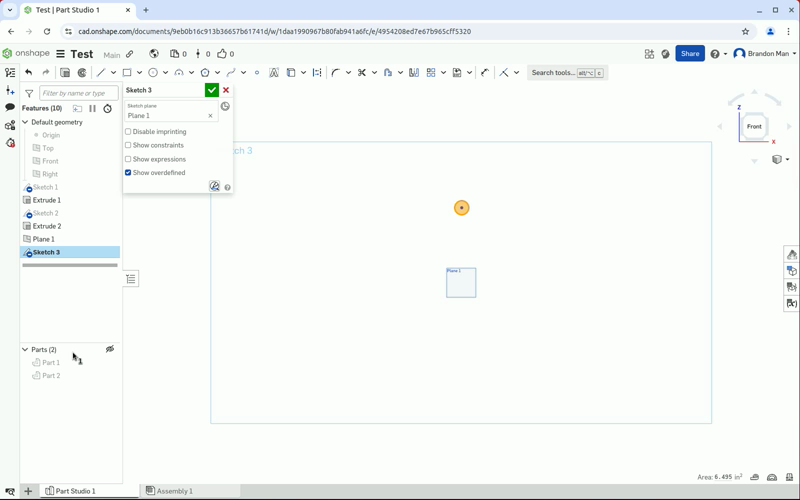
key(shift+y)
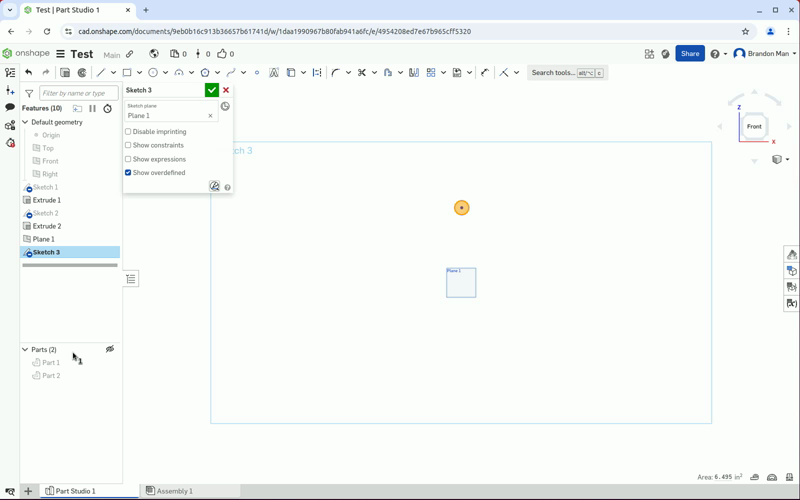
key(shift+e)
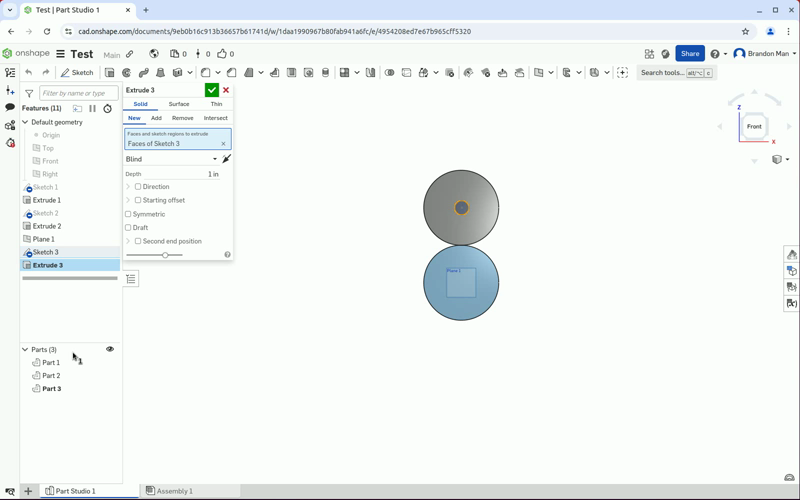
mouse_move(143, 106)
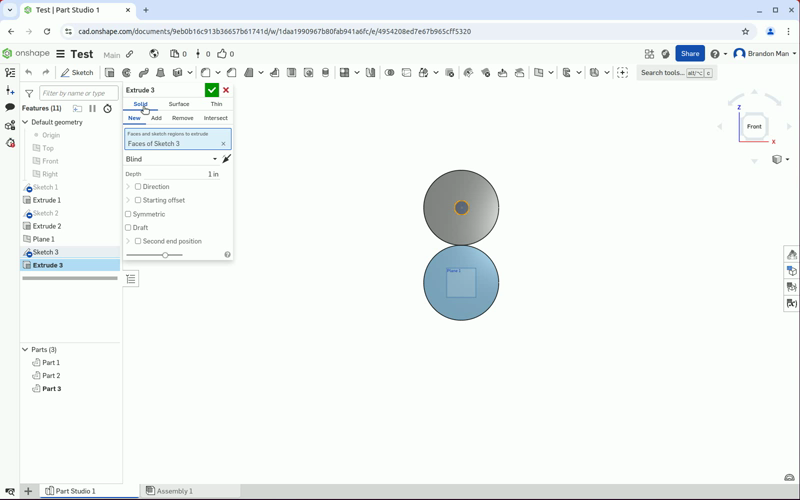
click(143, 106)
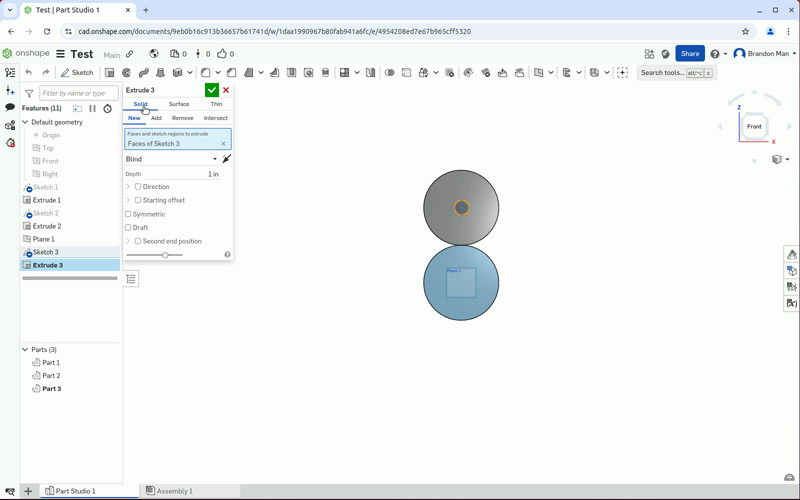
mouse_move(186, 120)
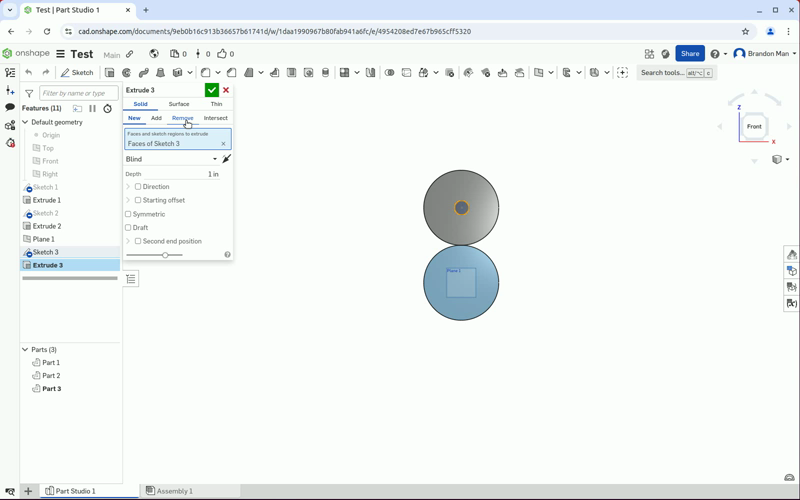
click(186, 120)
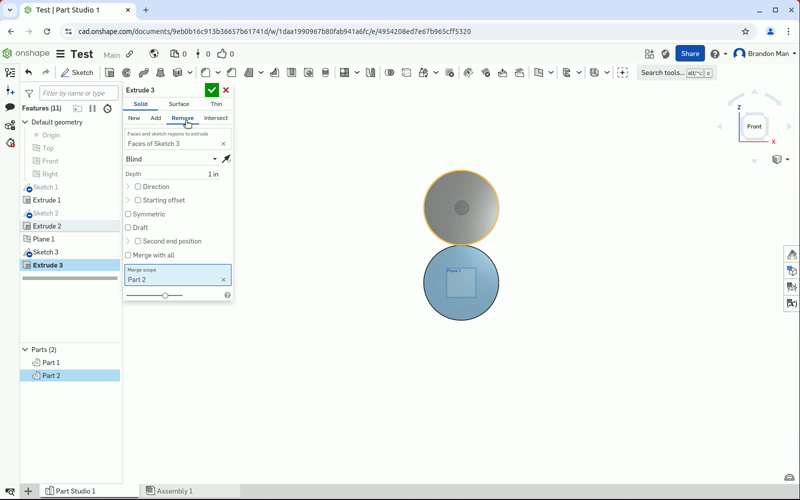
key(tab, 4)
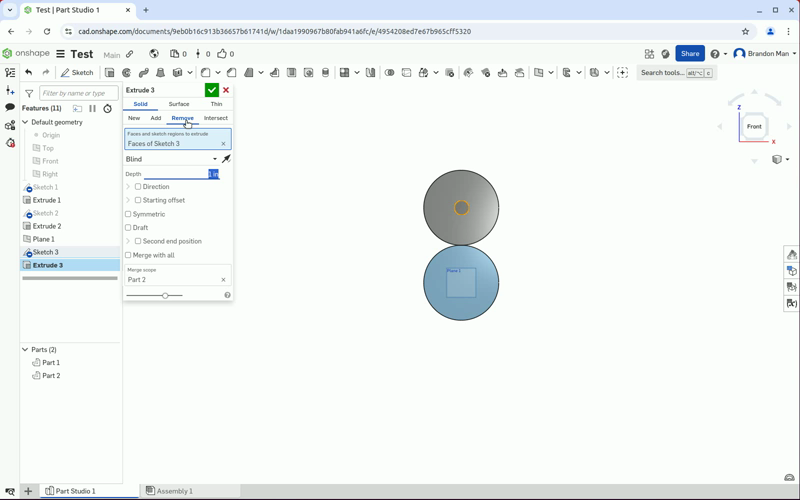
text(2.648)
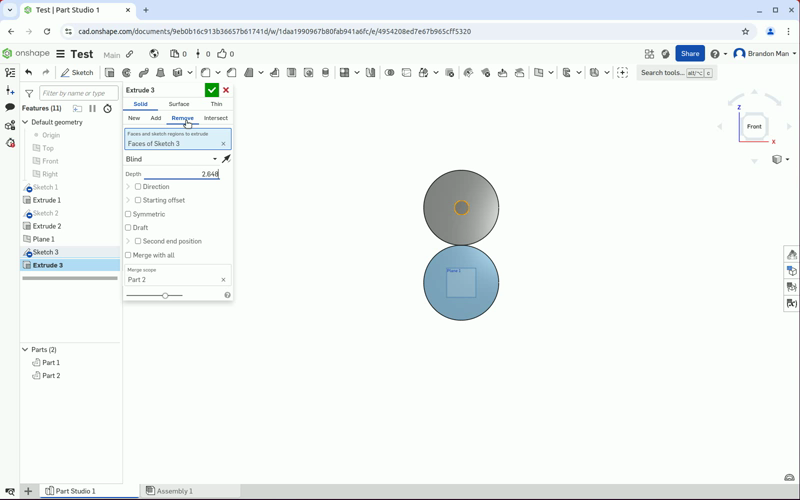
key(tab, 6)
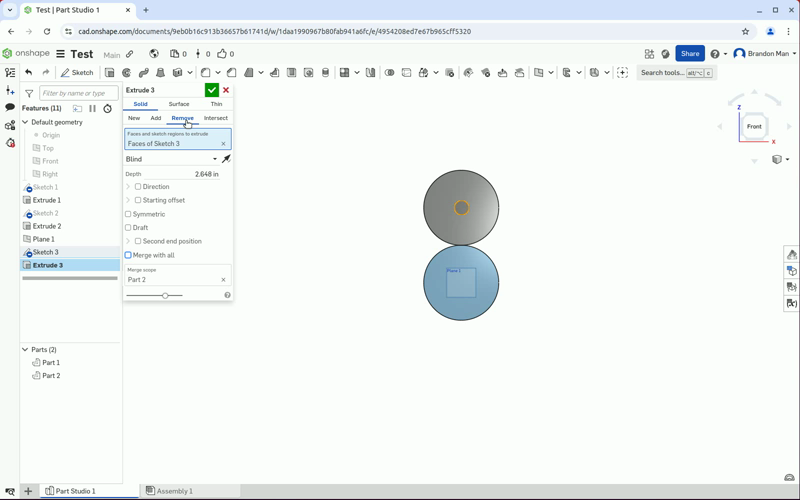
key(space)
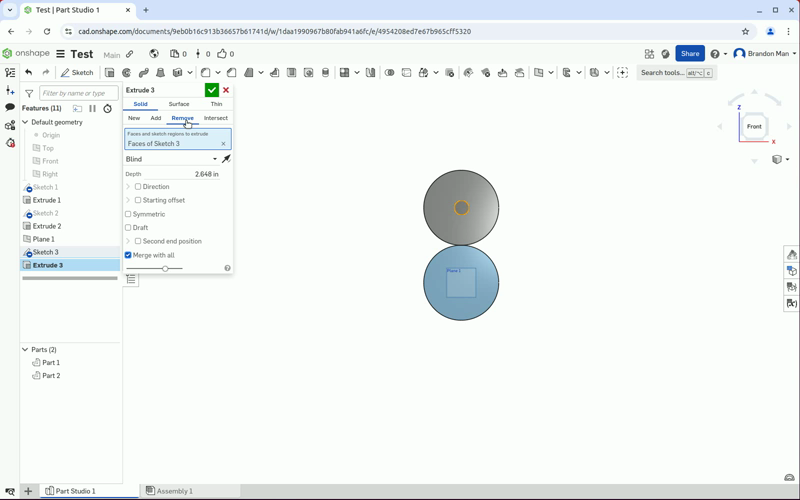
key(enter)
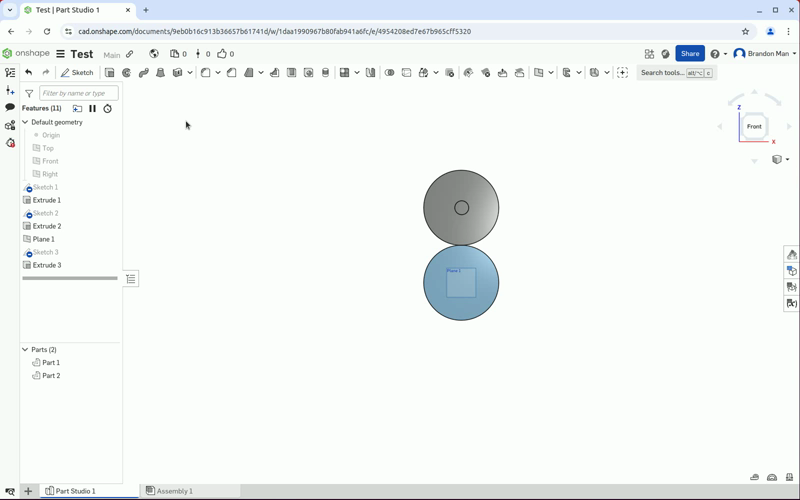
key(shift+h)
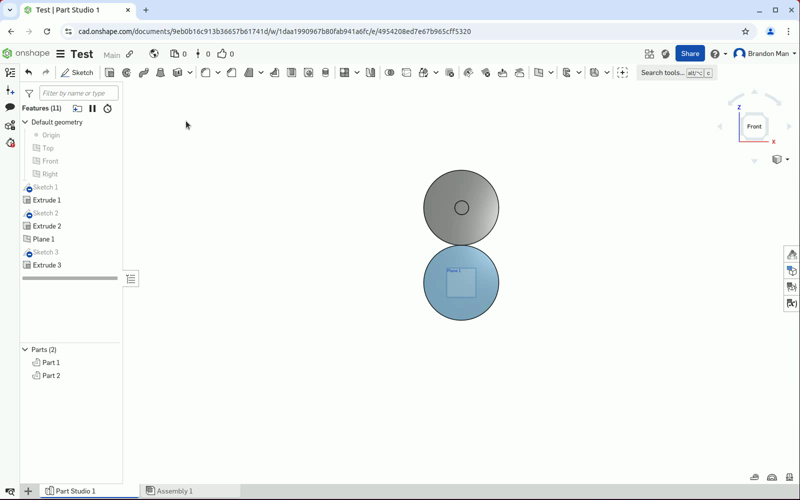
key(shift+h)
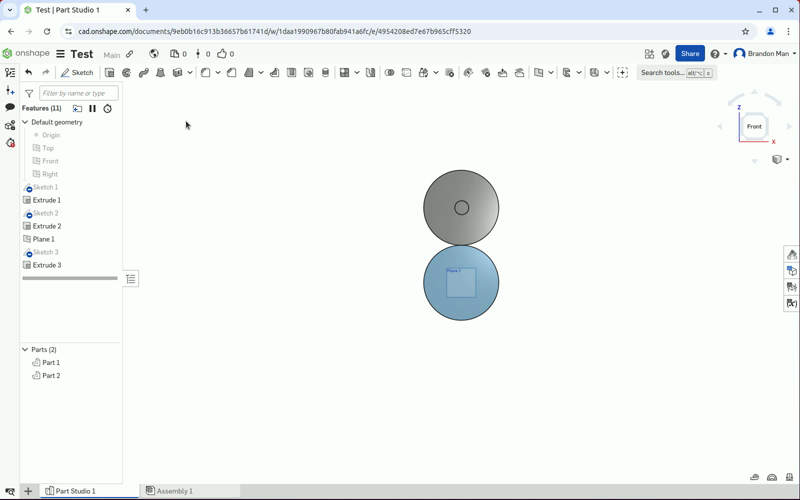
mouse_move(73, 189)
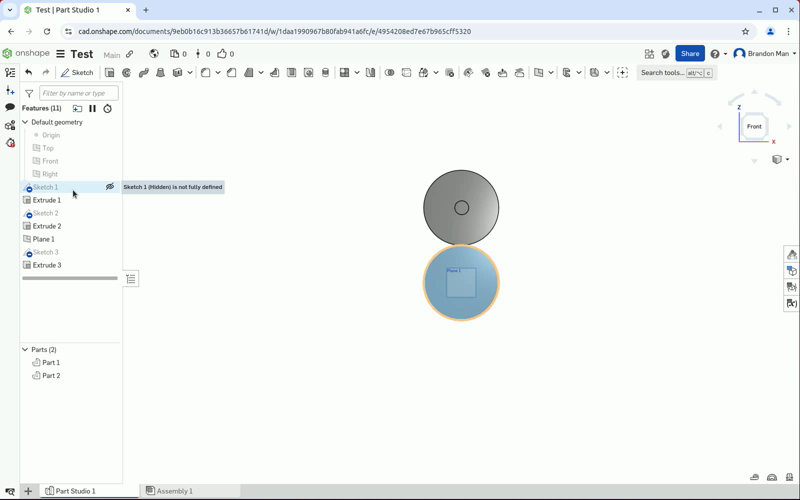
click(73, 189)
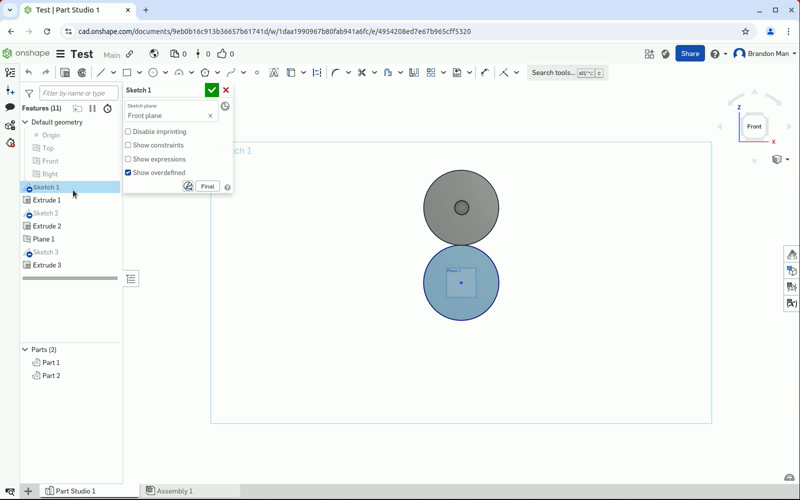
mouse_move(229, 92)
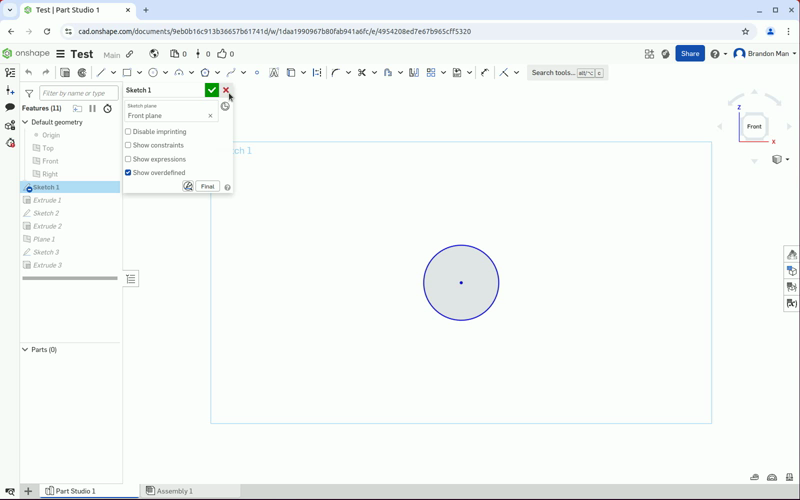
click(229, 92)
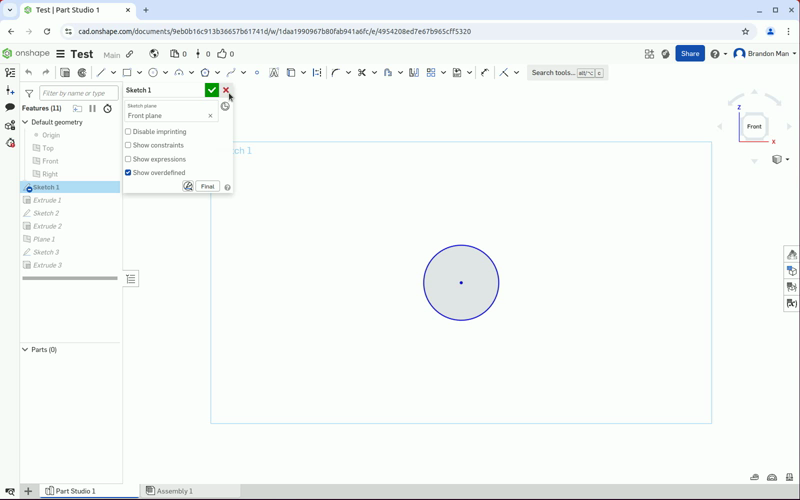
key(shift+s)
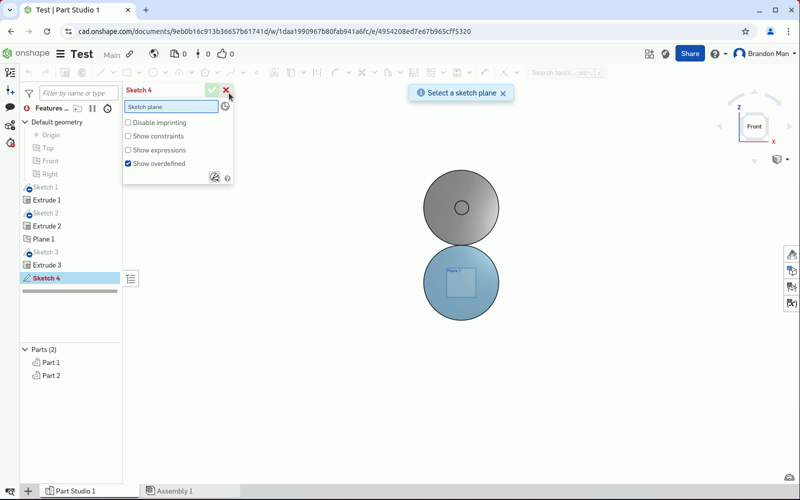
mouse_move(73, 241)
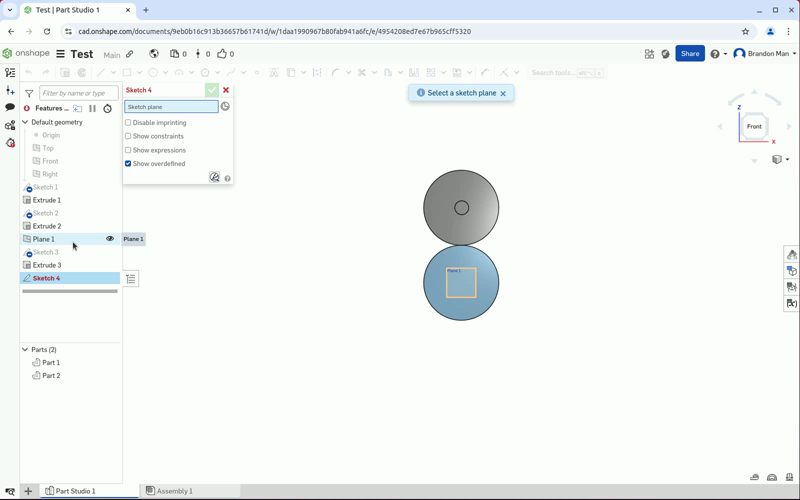
click(73, 241)
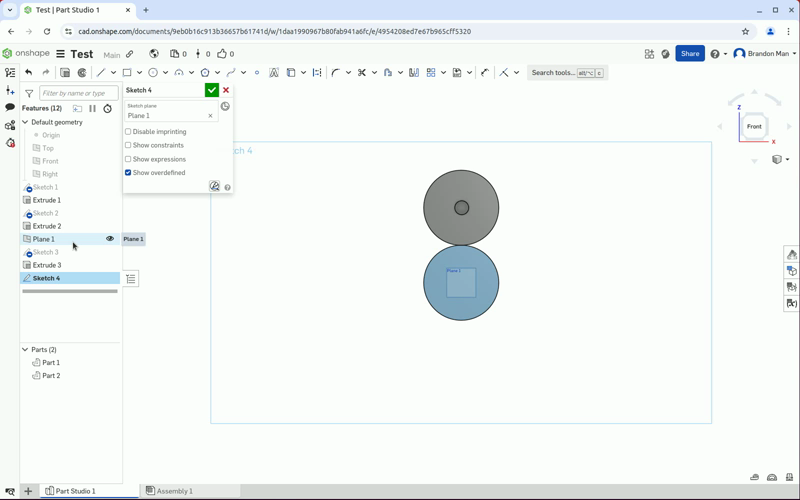
mouse_move(73, 352)
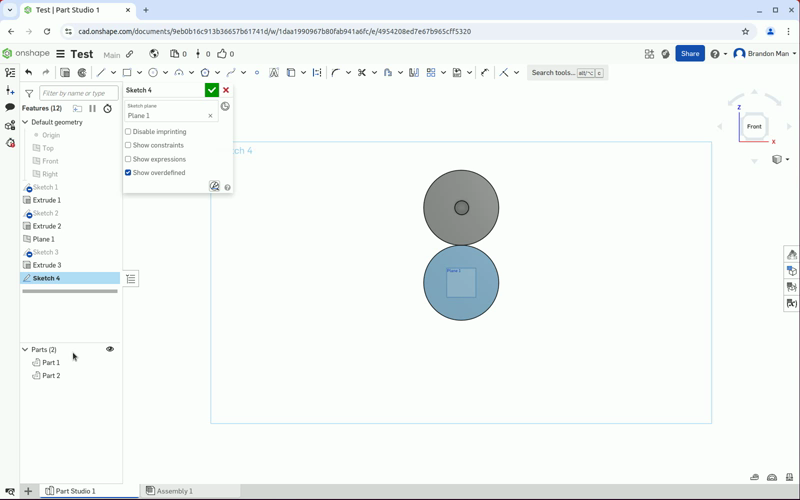
key(y)
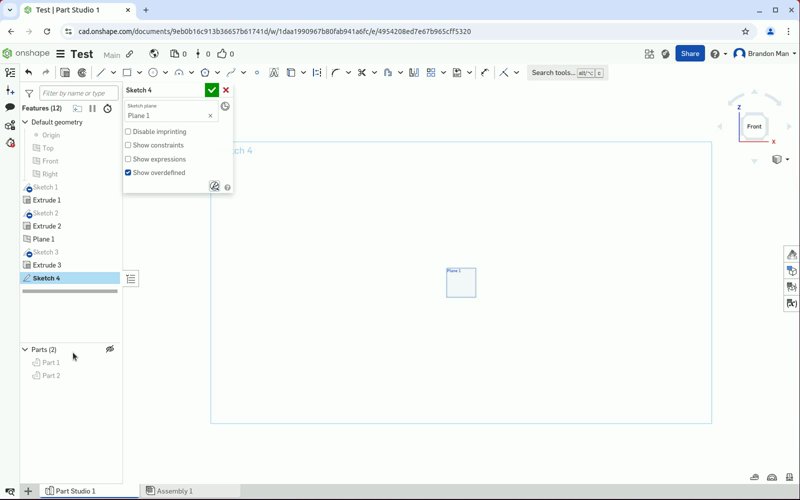
key(c)
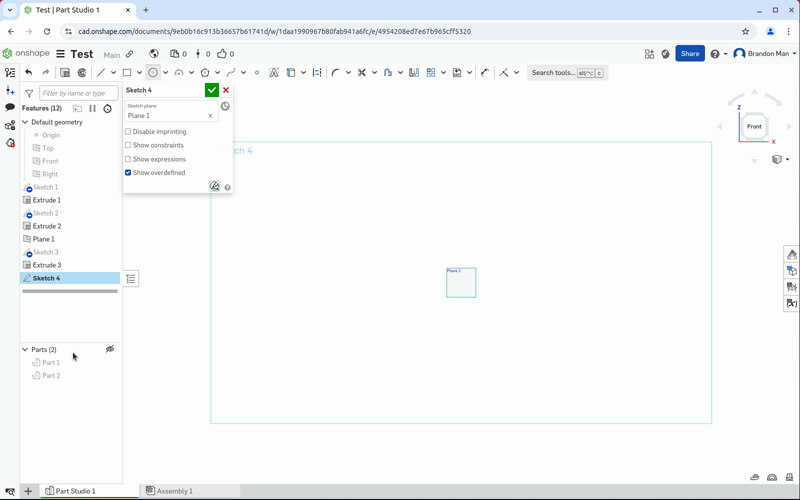
key_down(shift)
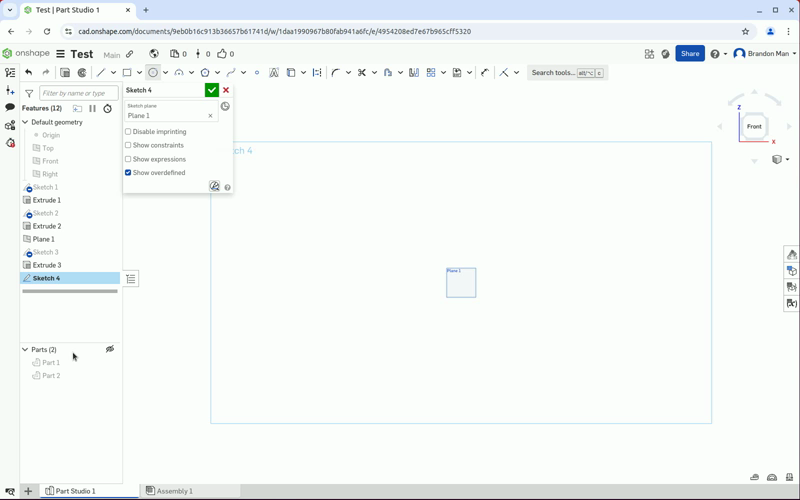
mouse_move(461, 282)
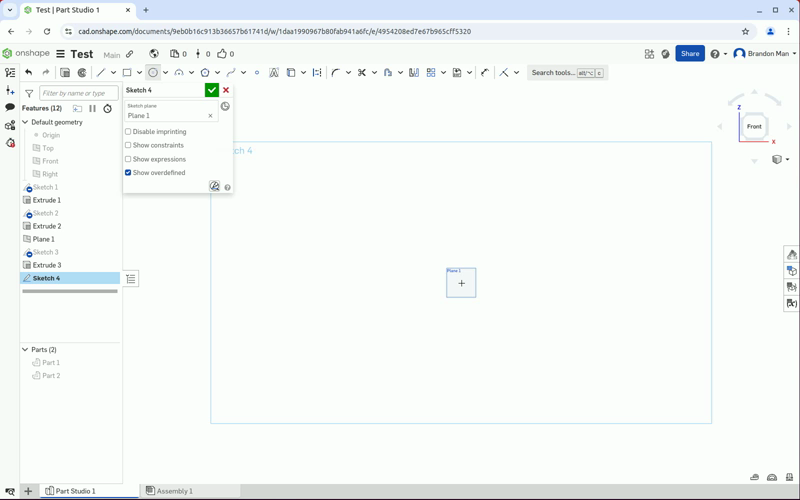
click(461, 282)
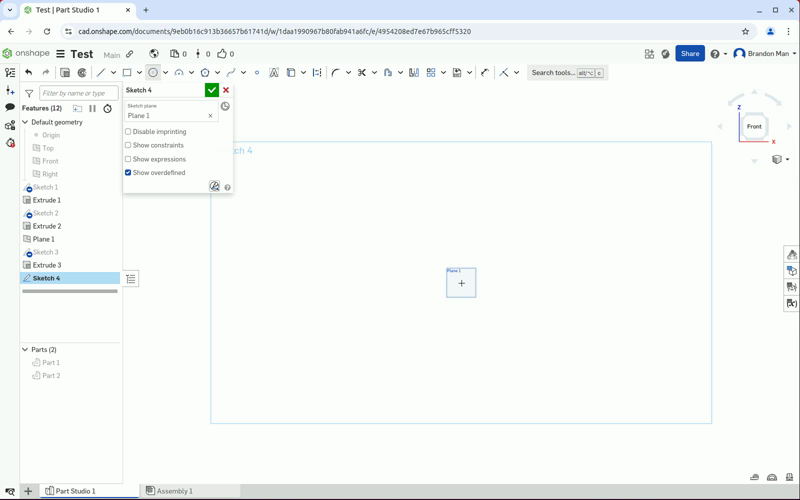
key_up(shift)
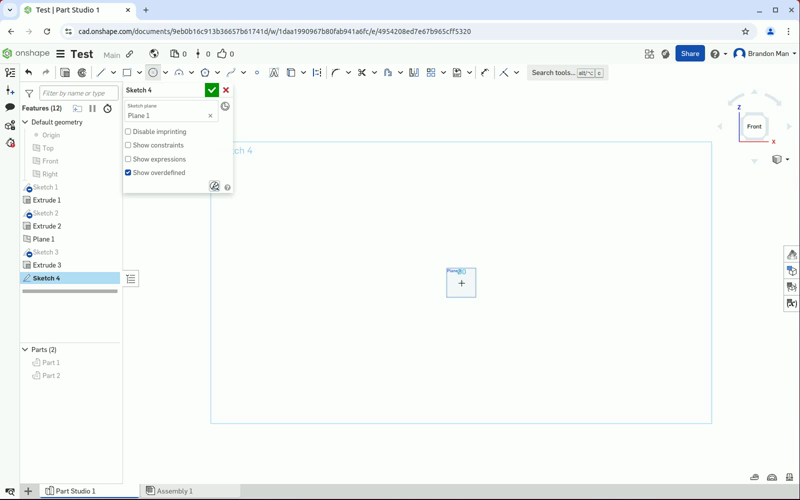
mouse_move(468, 282)
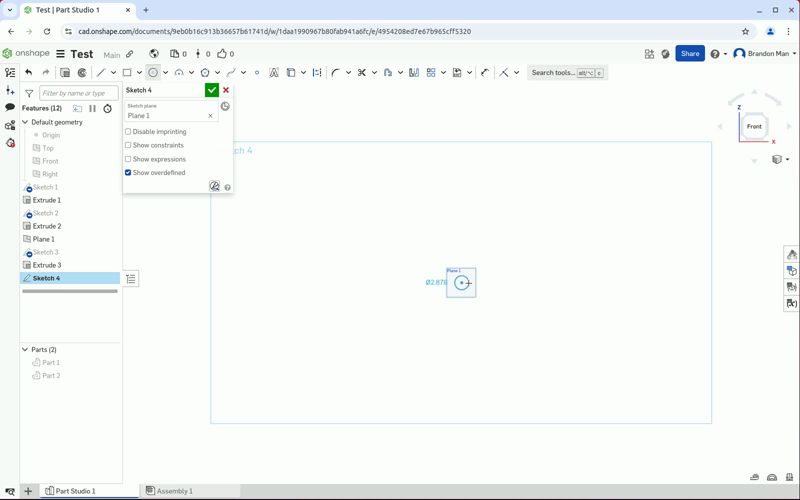
click(468, 282)
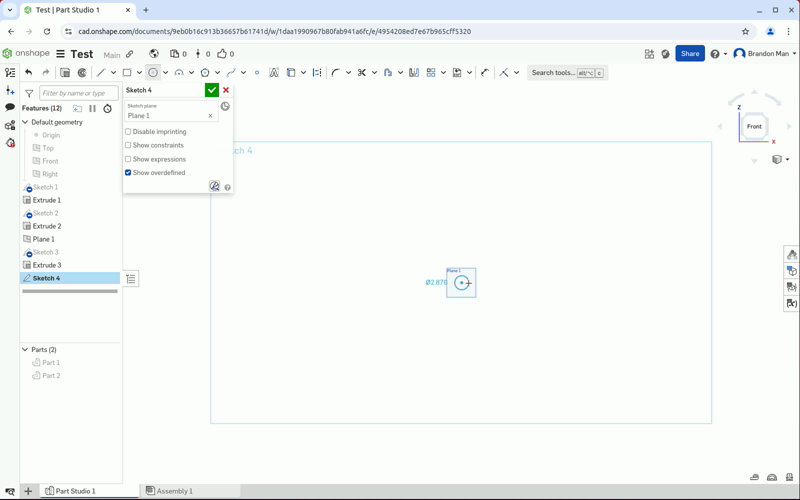
key(esc)
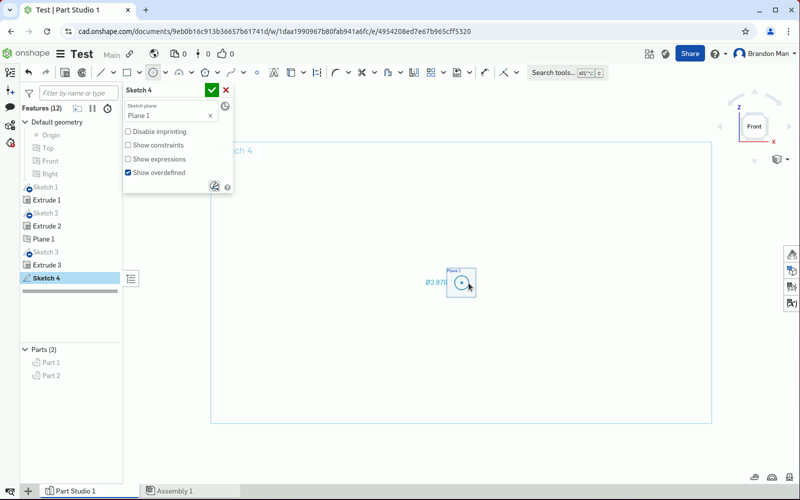
mouse_move(462, 281)
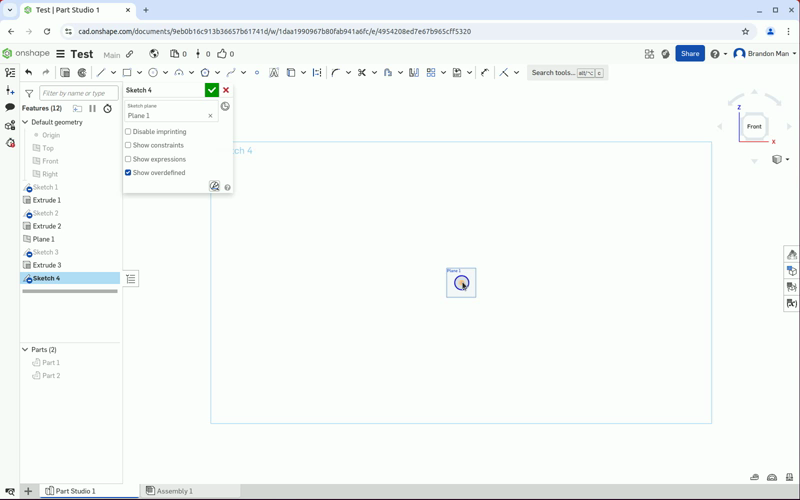
scroll(6)
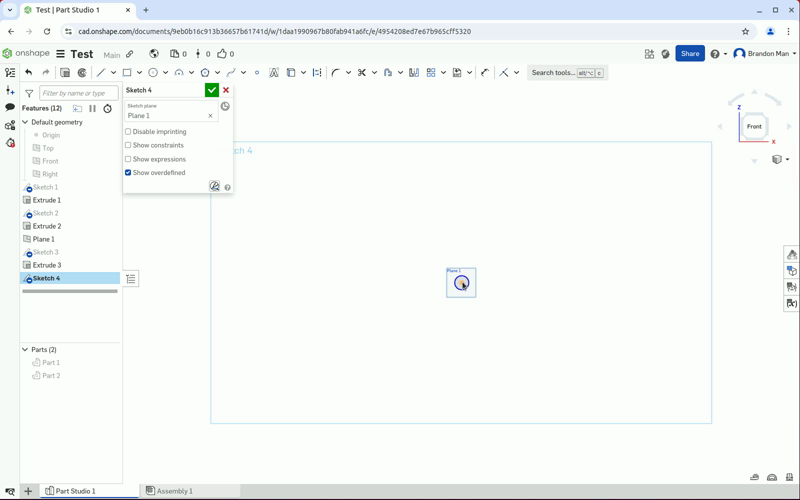
scroll(6)
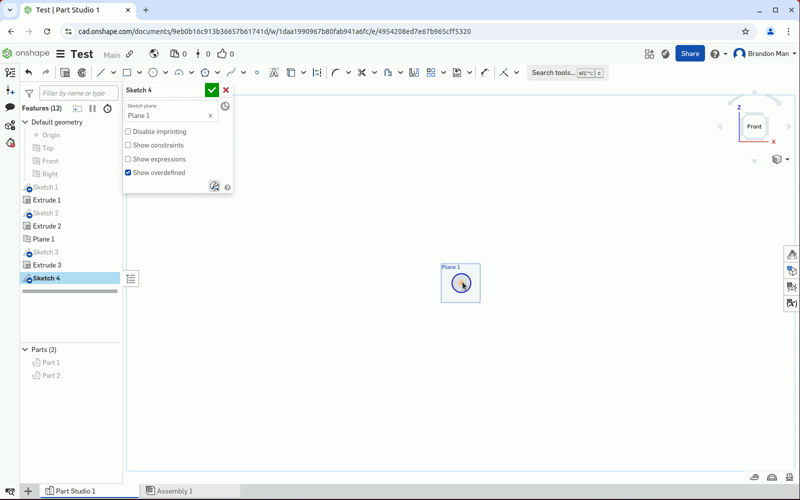
scroll(6)
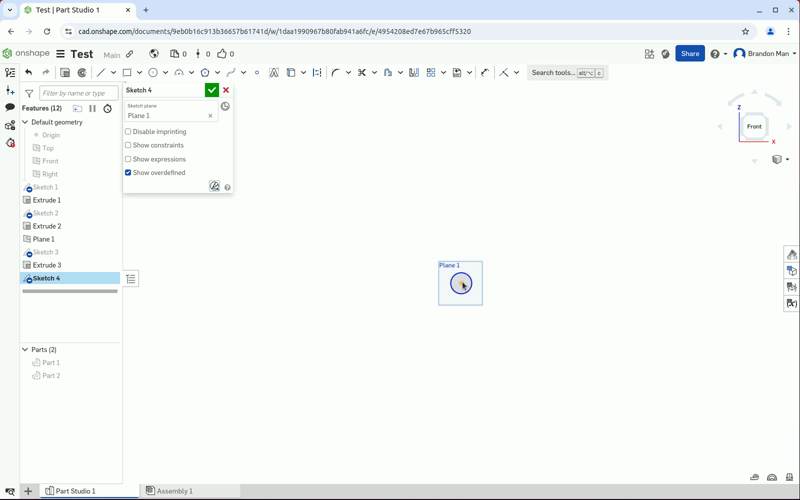
scroll(6)
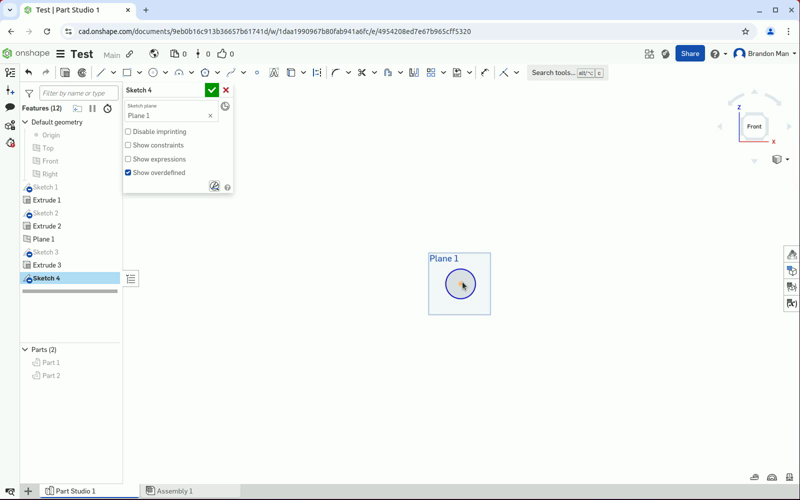
scroll(6)
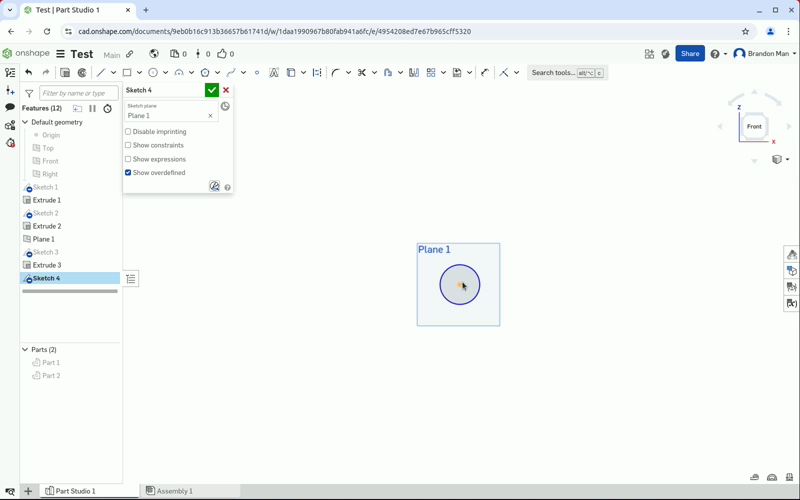
scroll(6)
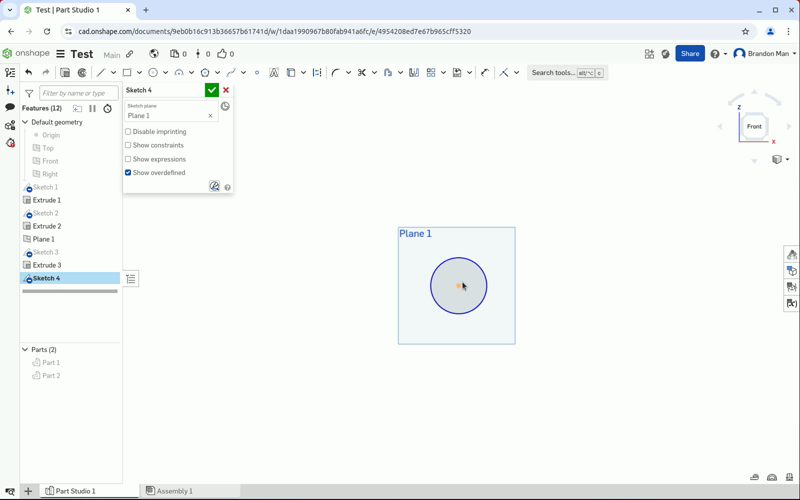
scroll(6)
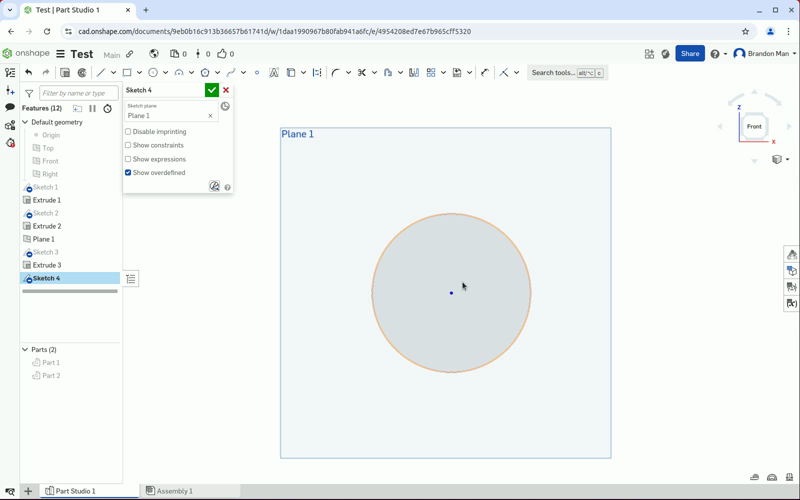
click(462, 281)
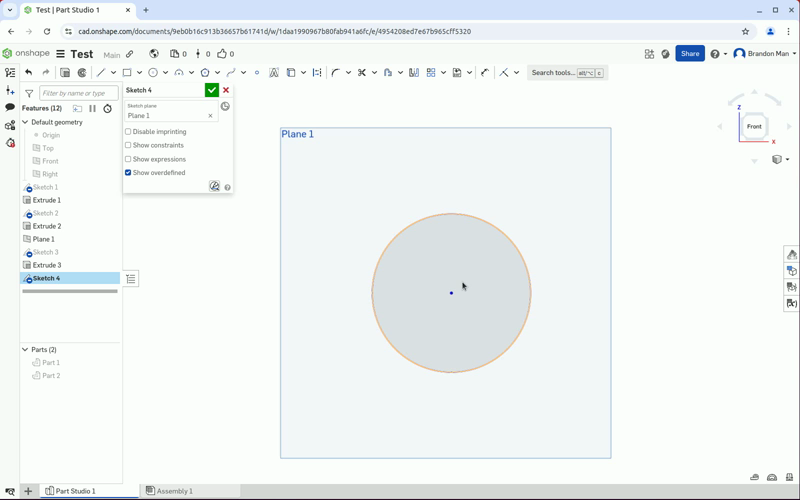
scroll(-6)
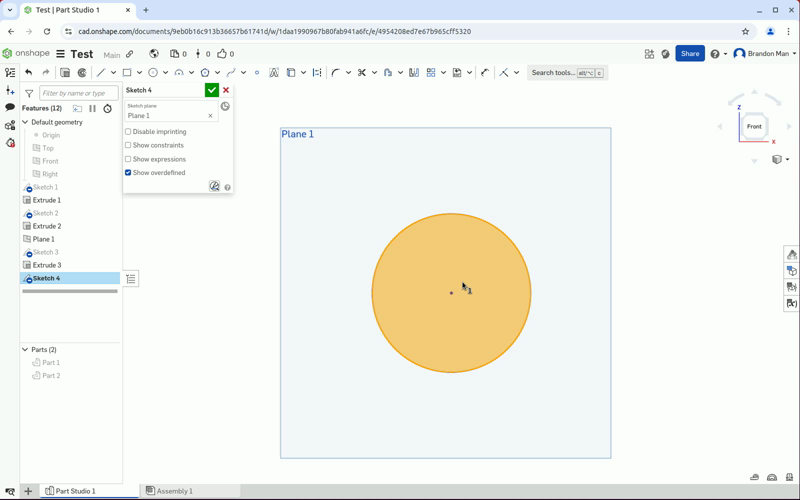
scroll(-6)
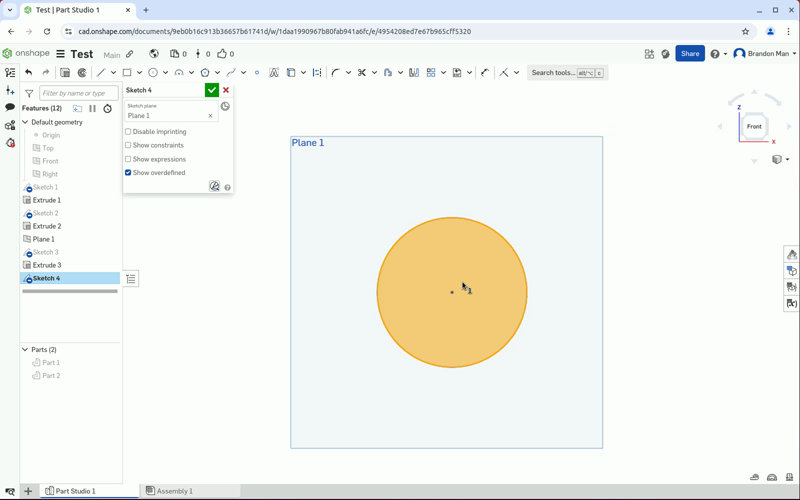
scroll(-6)
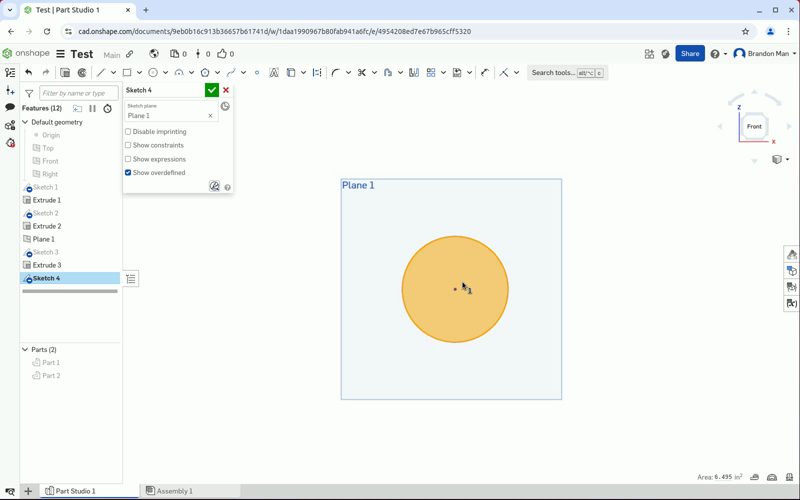
scroll(-6)
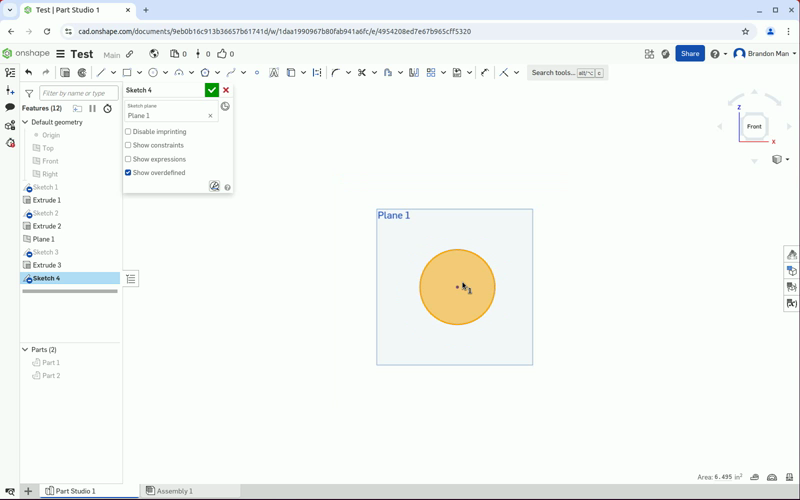
scroll(-6)
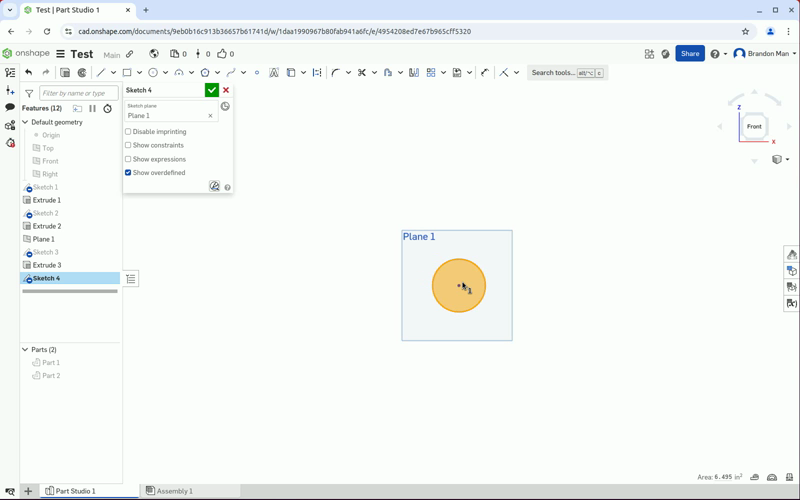
scroll(-6)
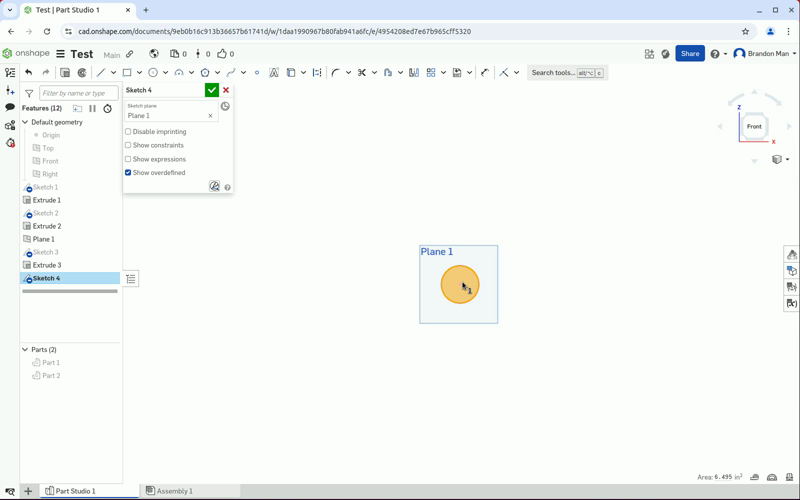
scroll(-6)
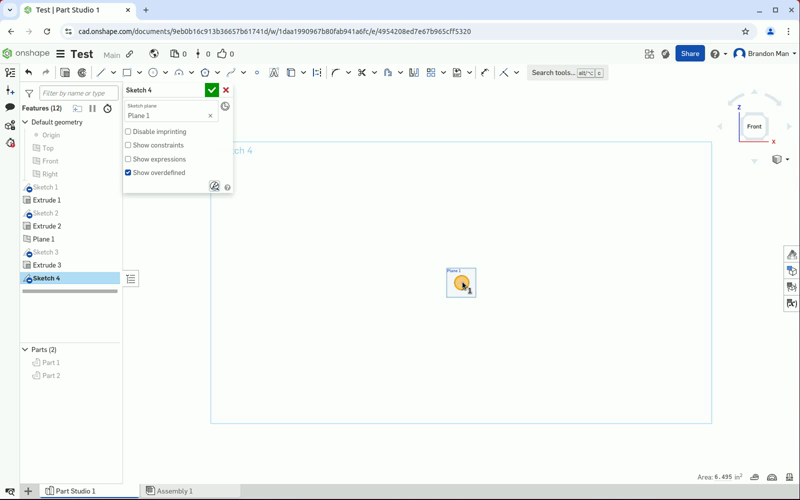
mouse_move(73, 352)
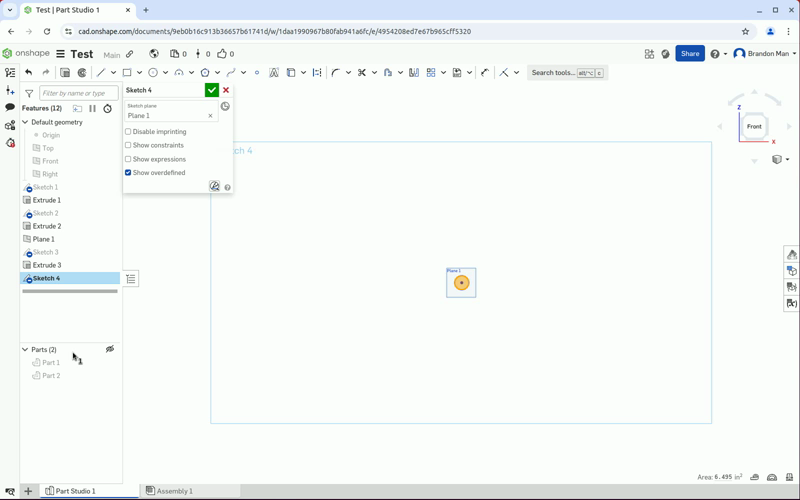
key(shift+y)
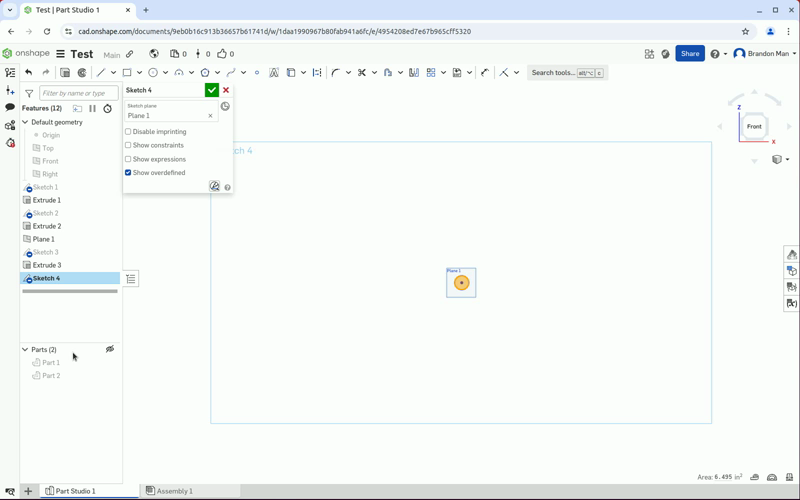
key(shift+e)
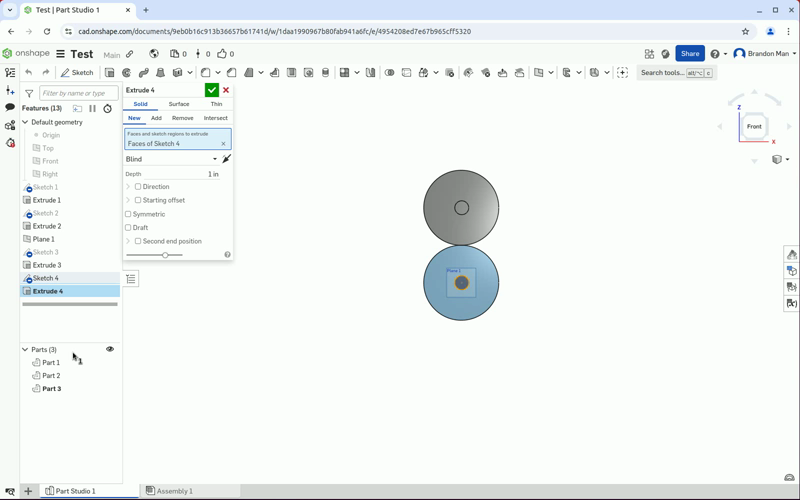
mouse_move(143, 106)
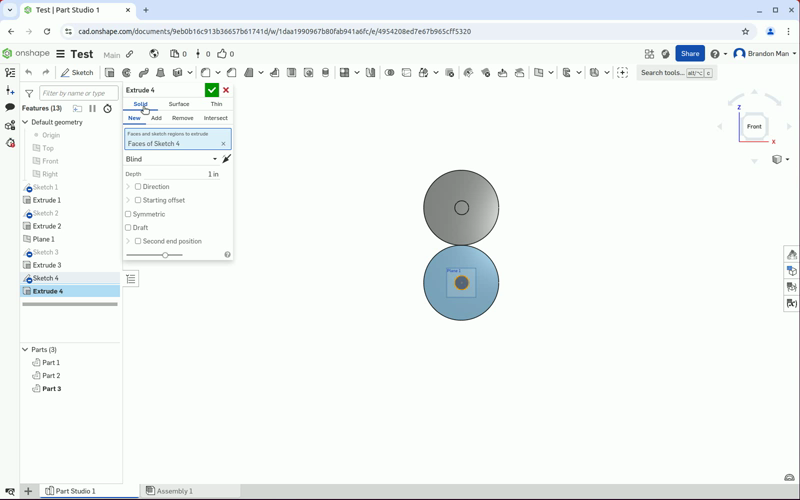
click(143, 106)
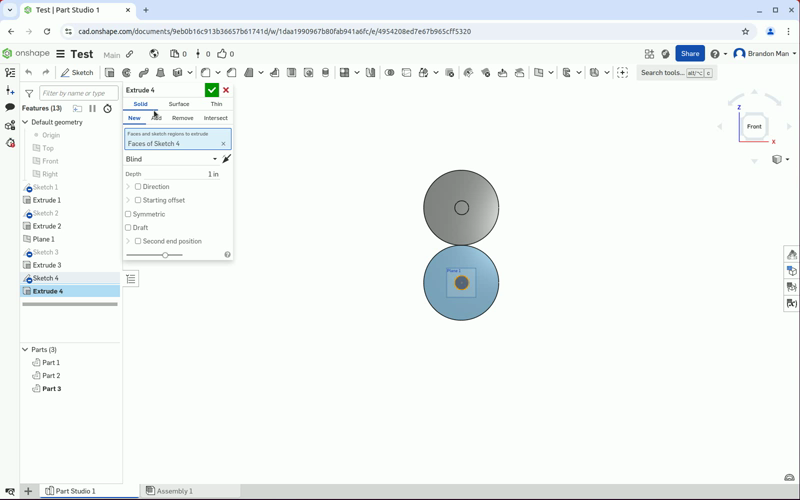
mouse_move(186, 120)
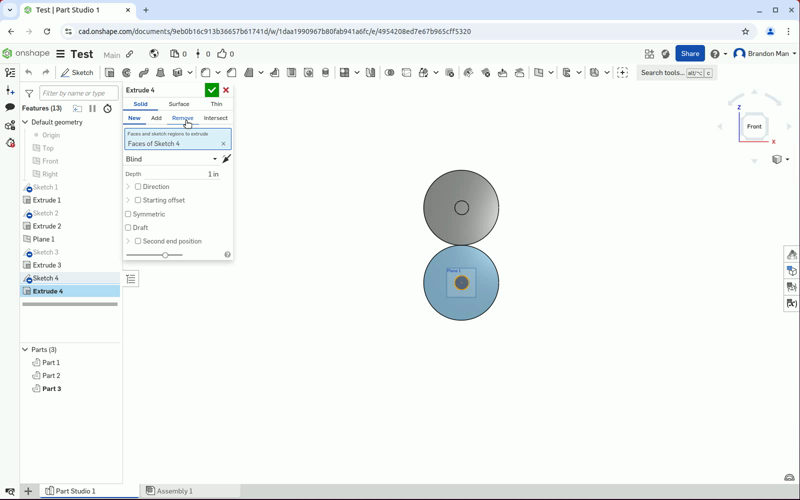
click(186, 120)
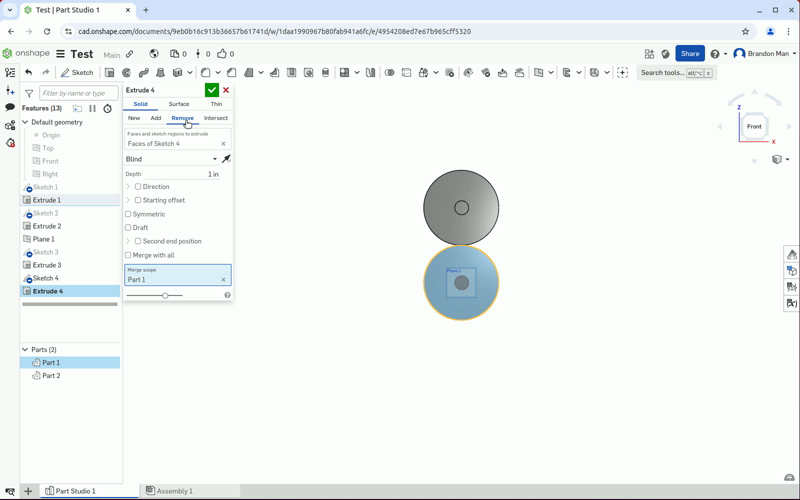
key(tab, 4)
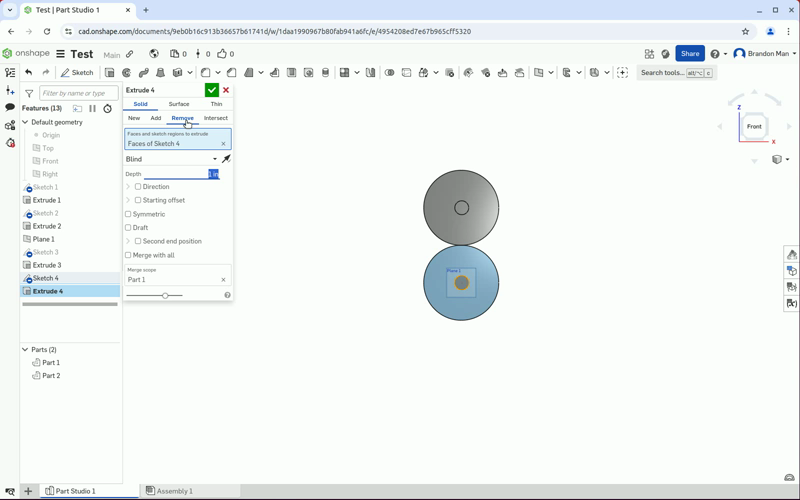
text(2.648)
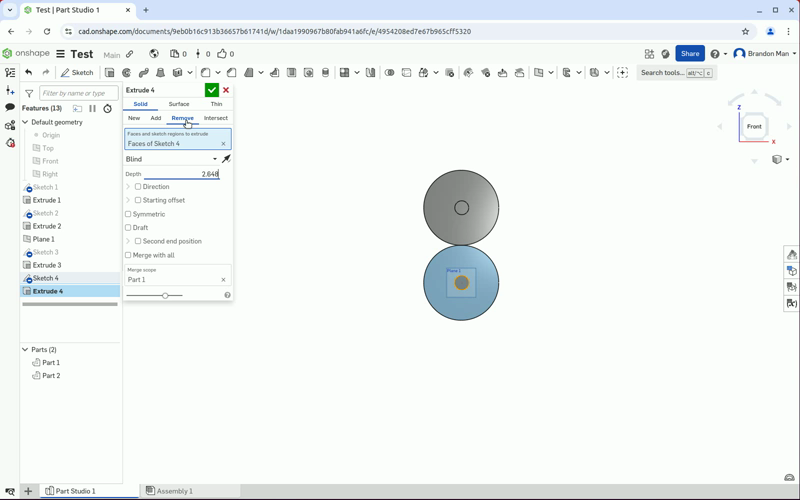
key(tab, 6)
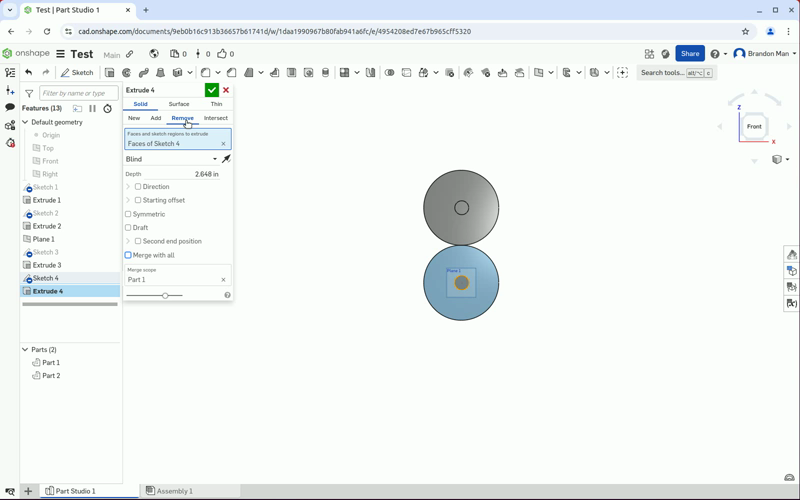
key(space)
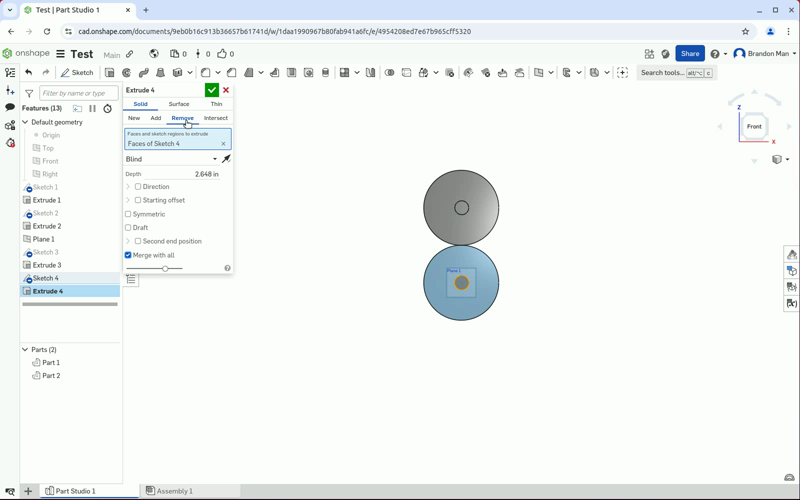
key(enter)
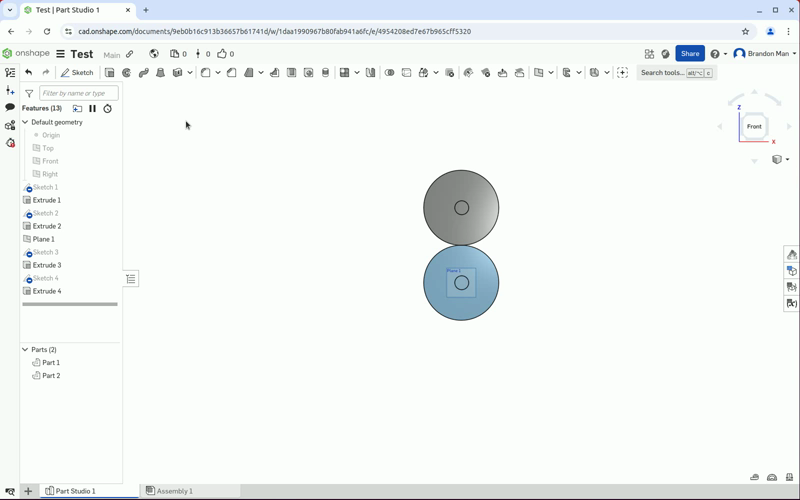
key(shift+h)
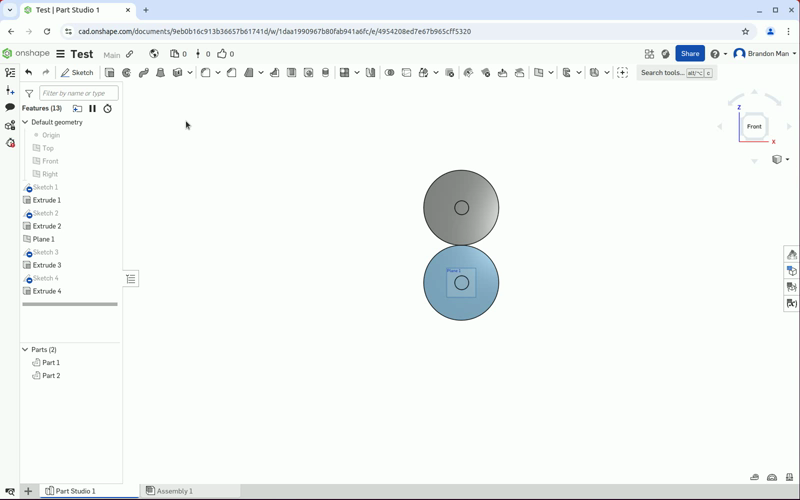
key(shift+h)
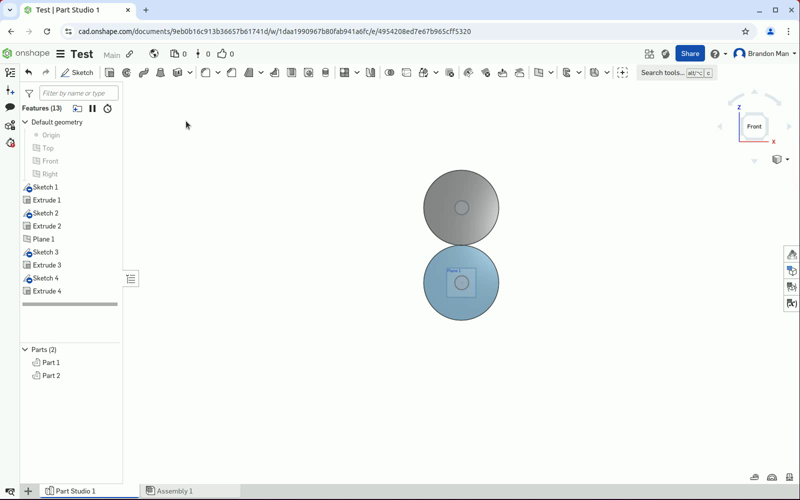
key(shift+7)
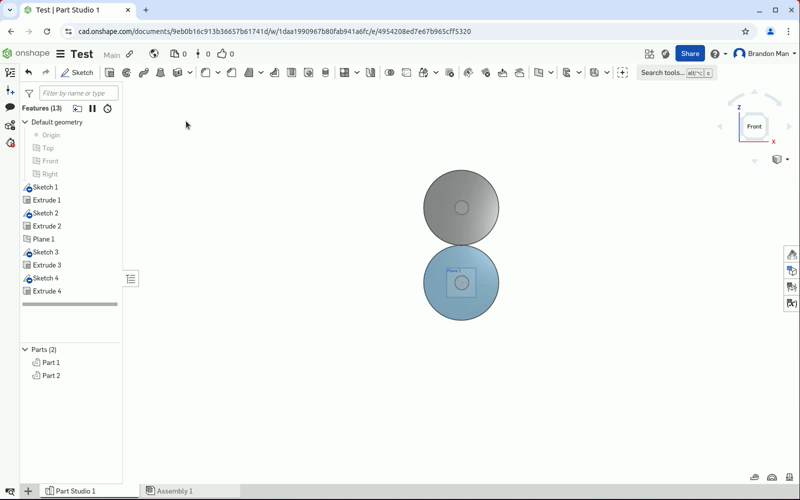
key(left, 2)
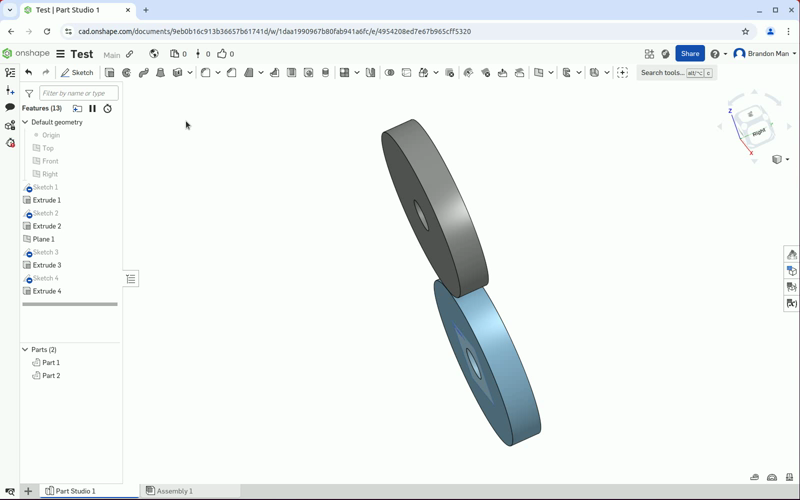
key(down, 2)
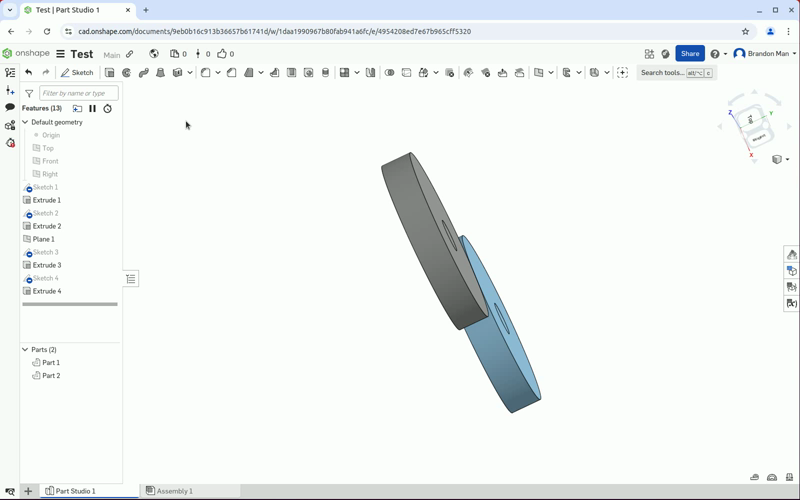
key(up, 2)
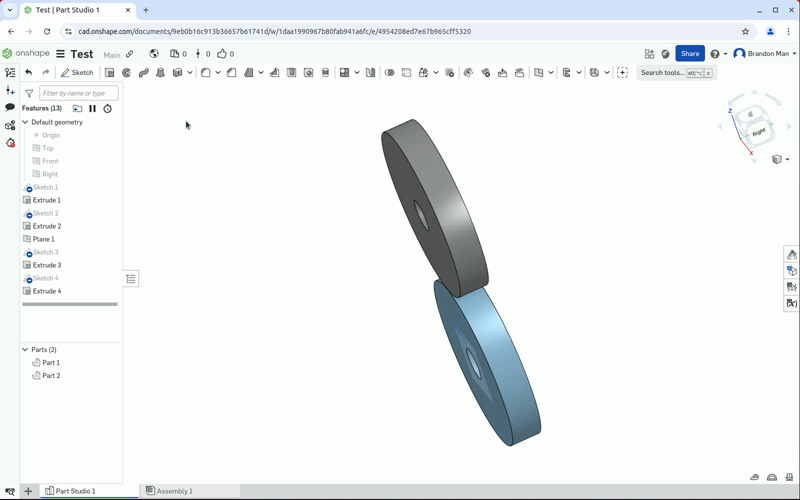
key(right, 2)
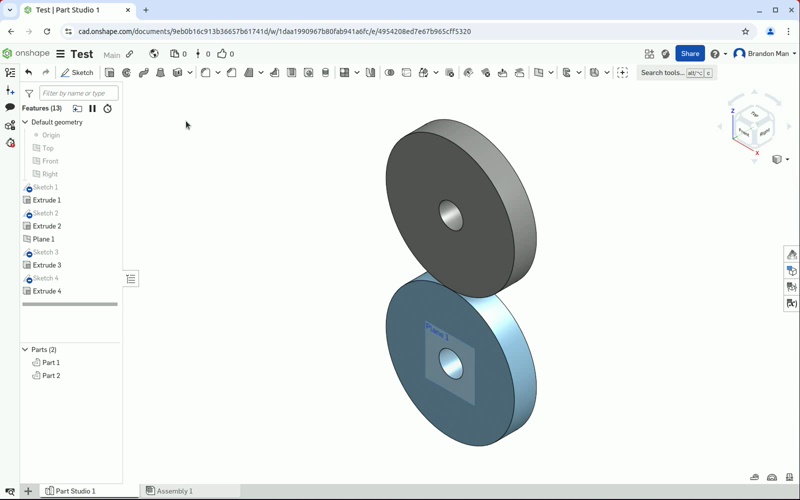
mouse_move(73, 189)
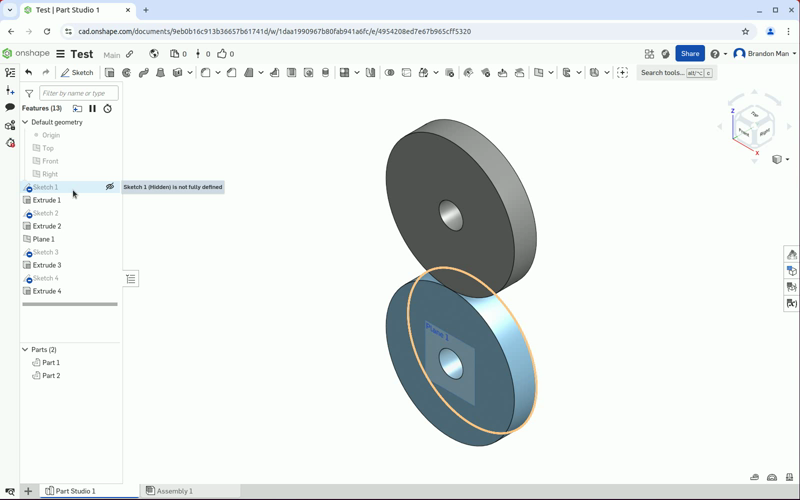
click(73, 189)